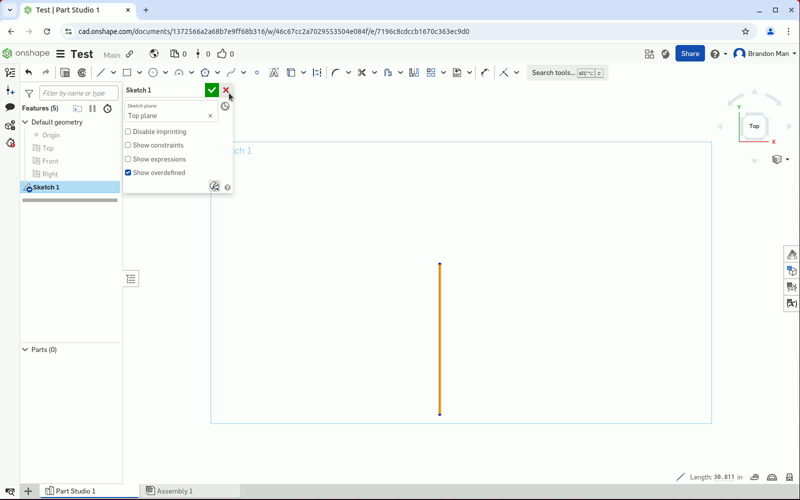
key(shift+h)
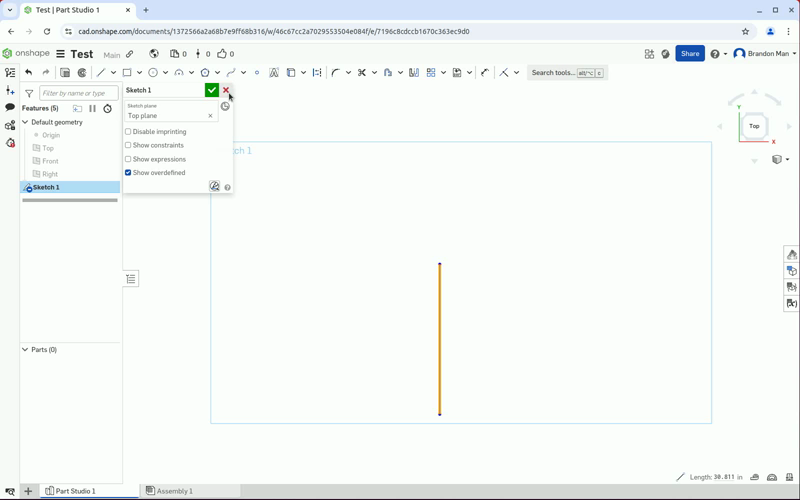
key(shift+s)
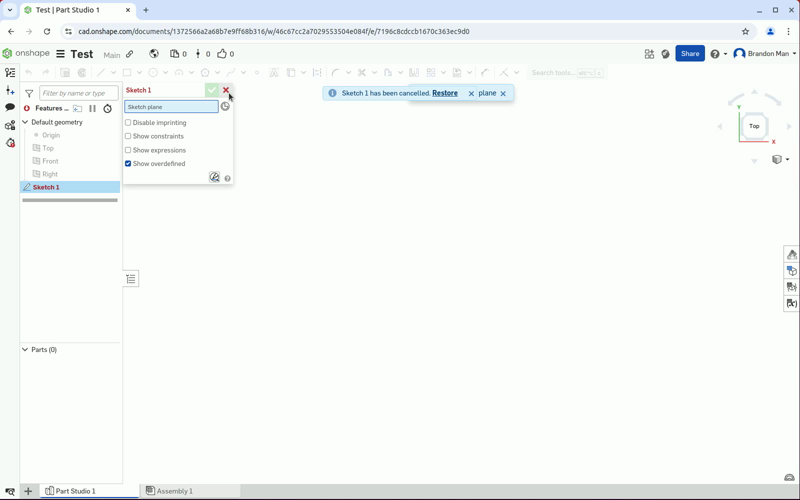
mouse_move(73, 150)
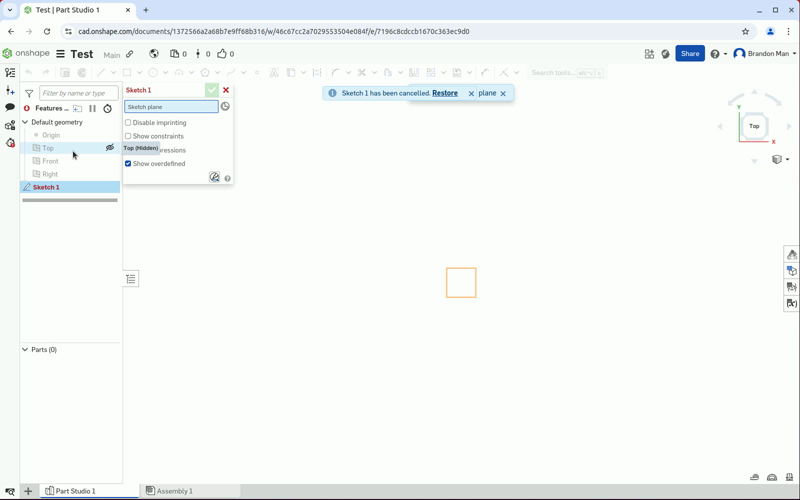
click(73, 150)
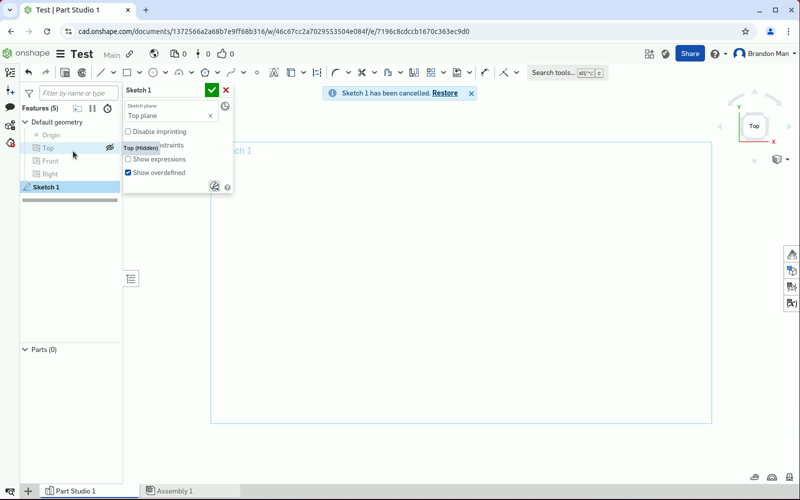
mouse_move(73, 352)
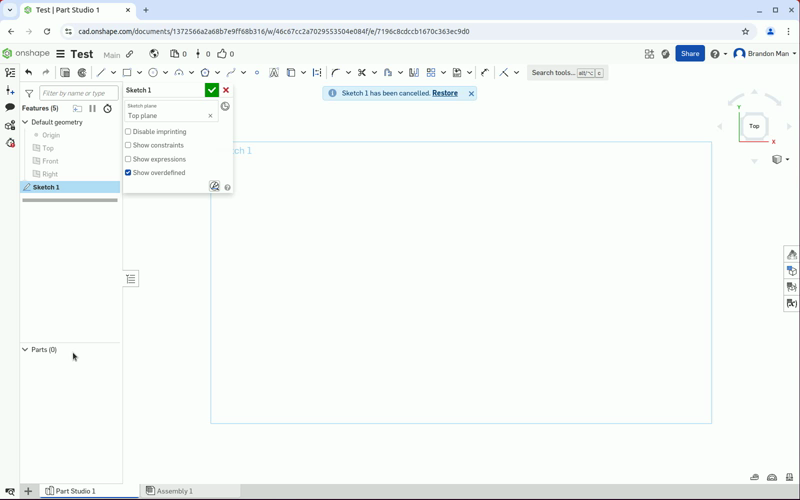
key(y)
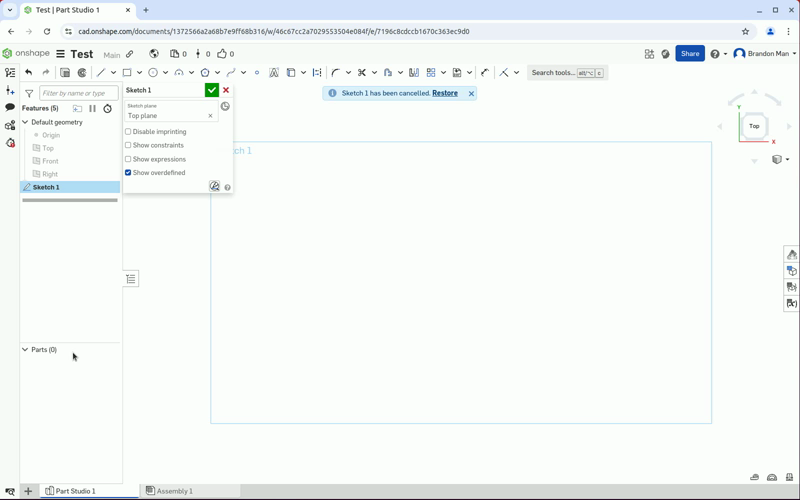
key(c)
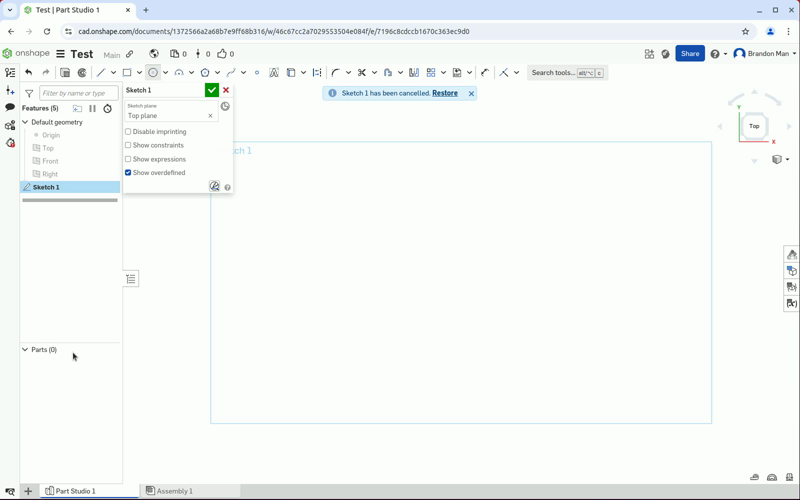
key_down(shift)
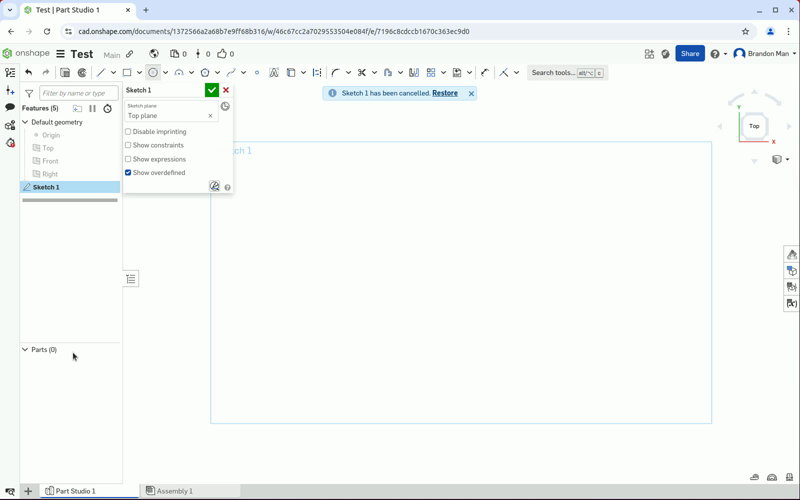
mouse_move(461, 282)
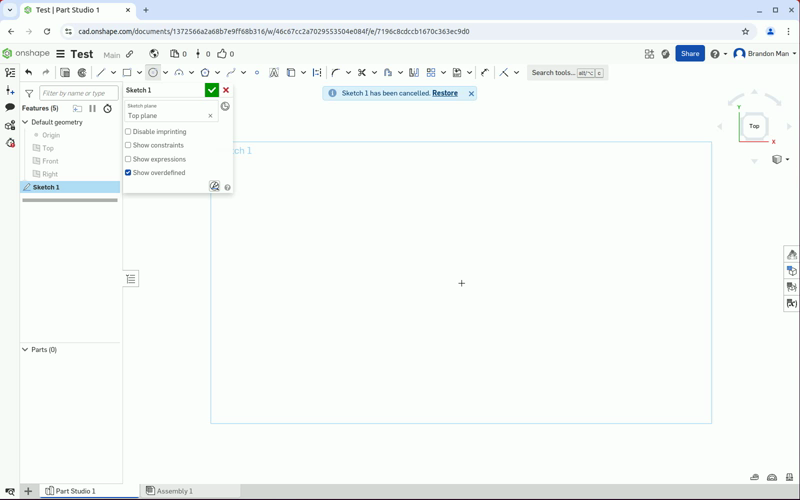
click(461, 282)
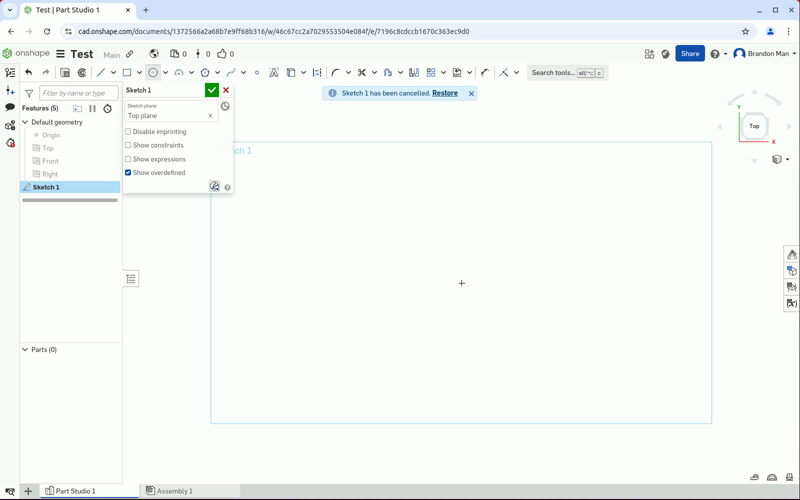
key_up(shift)
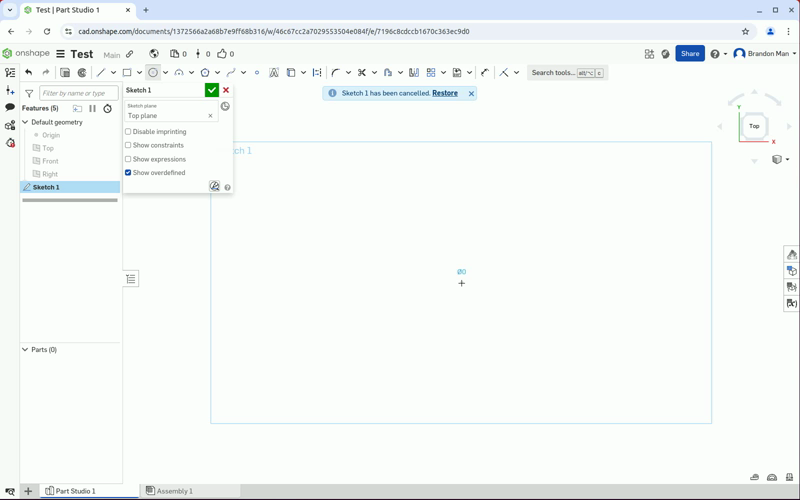
mouse_move(489, 282)
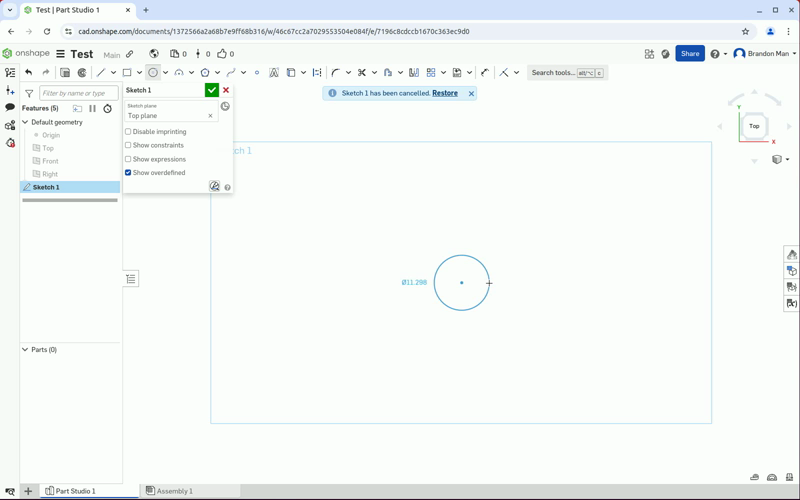
click(489, 282)
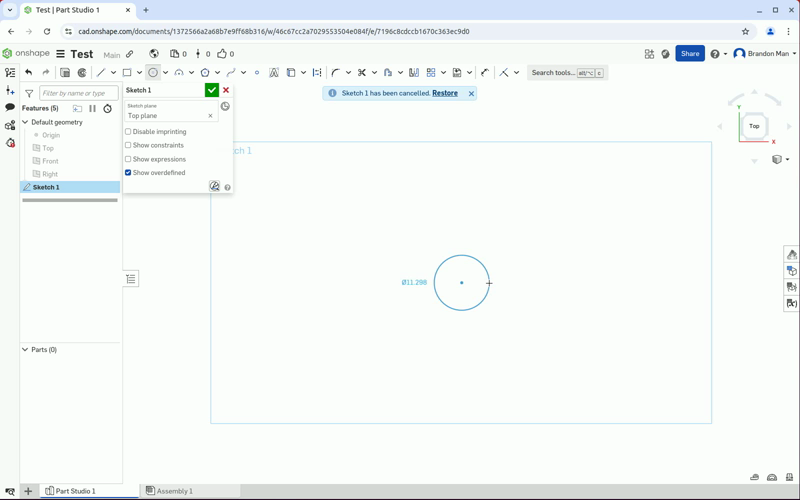
key(esc)
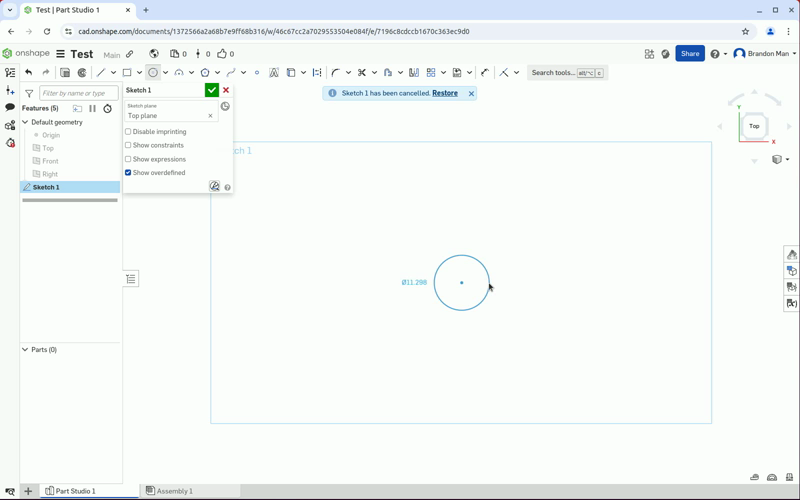
key(c)
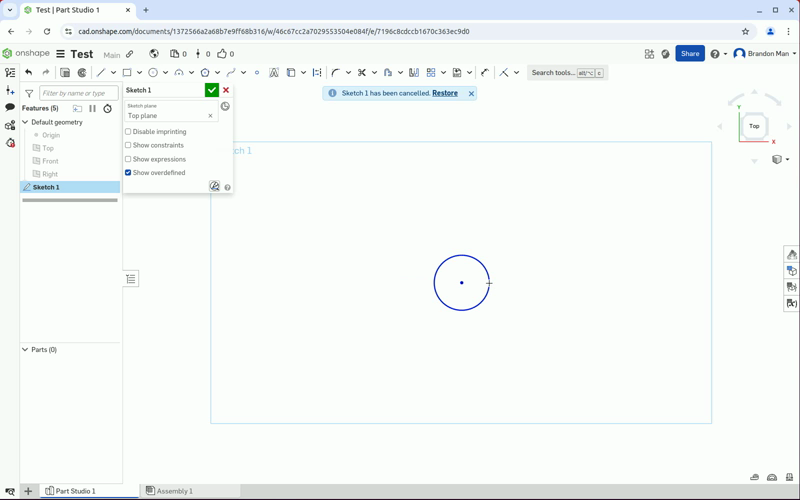
key_down(shift)
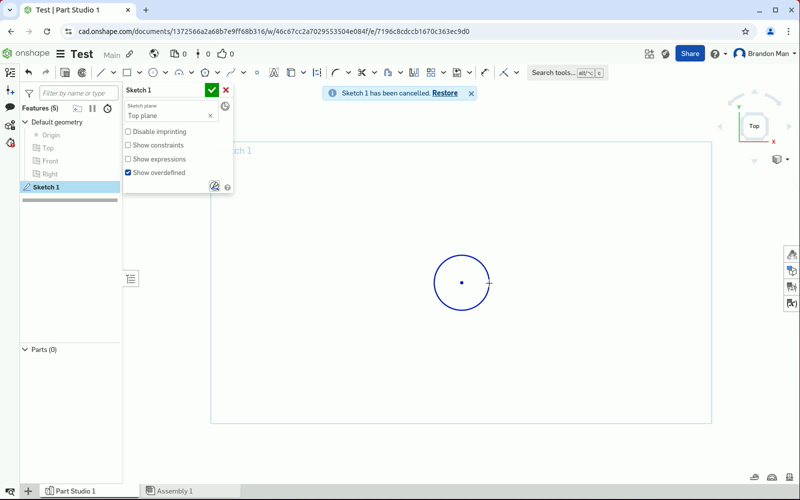
mouse_move(461, 282)
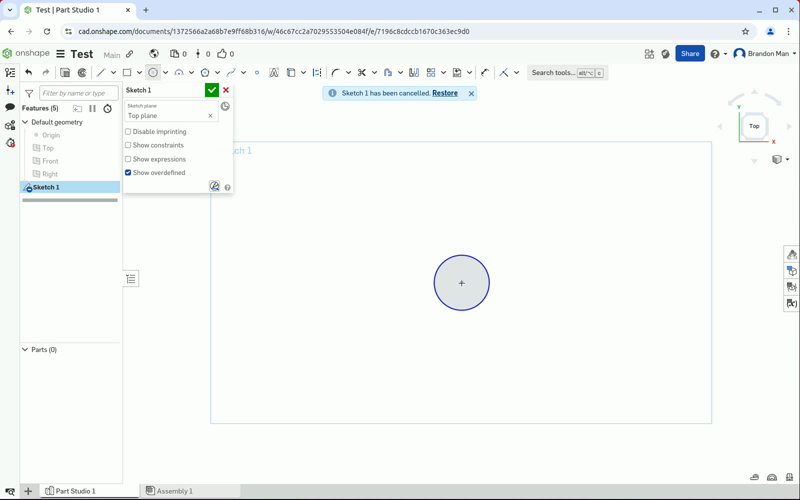
click(461, 282)
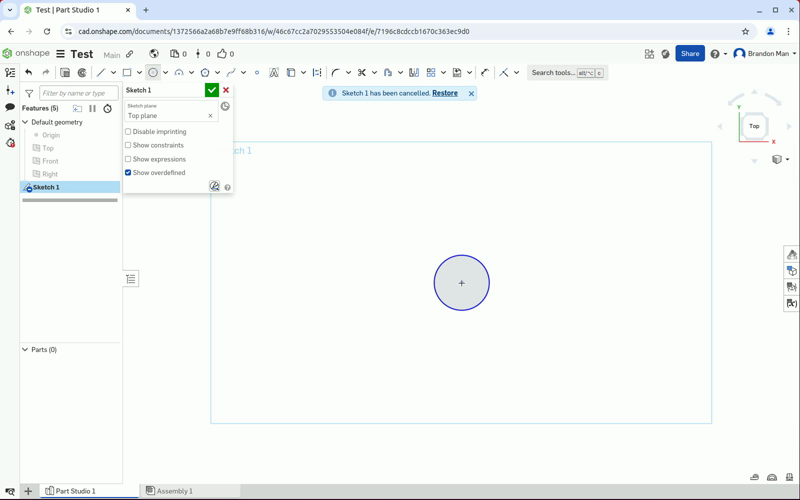
key_up(shift)
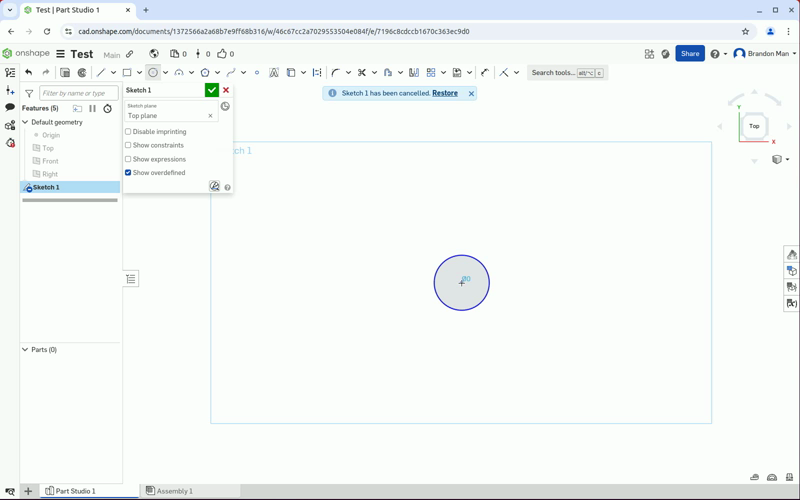
mouse_move(481, 282)
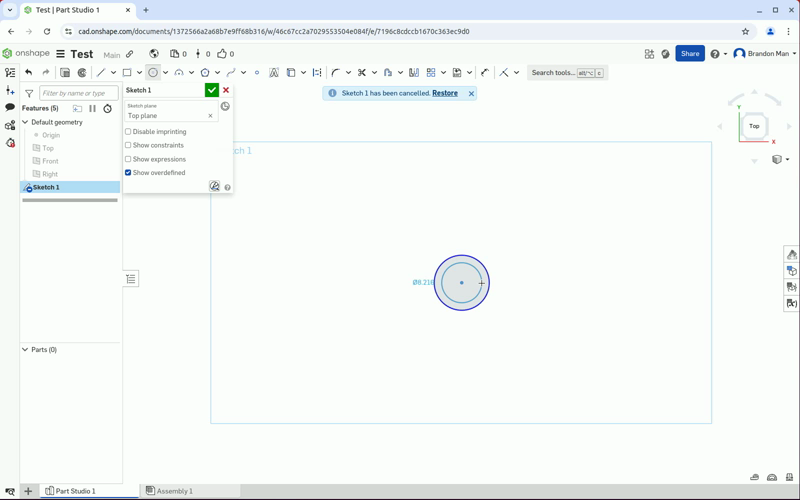
click(481, 282)
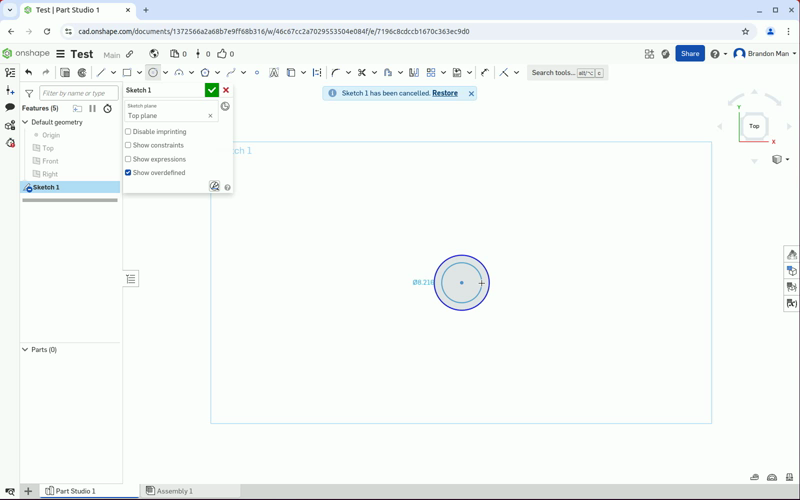
key(esc)
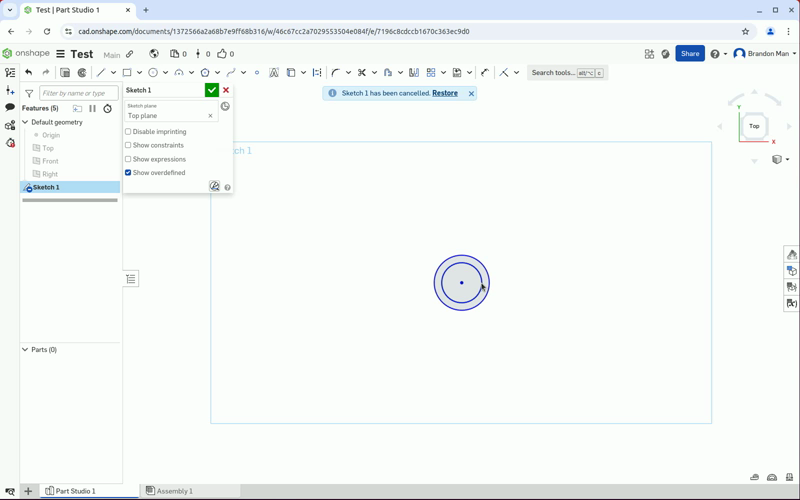
mouse_move(482, 298)
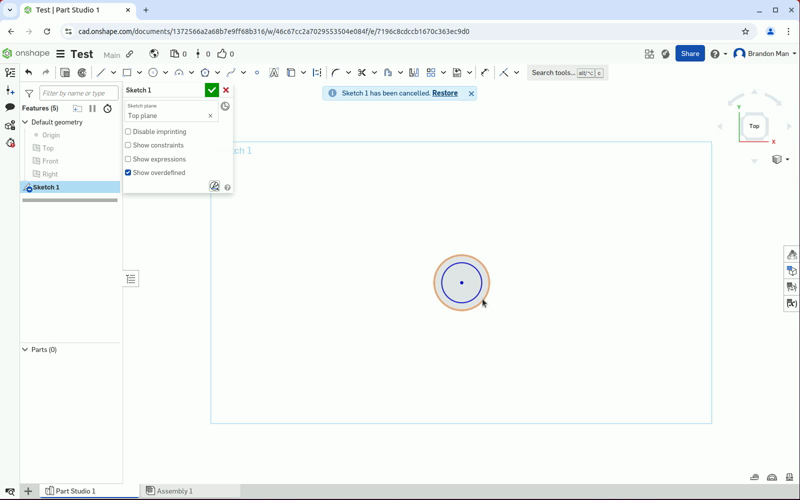
scroll(6)
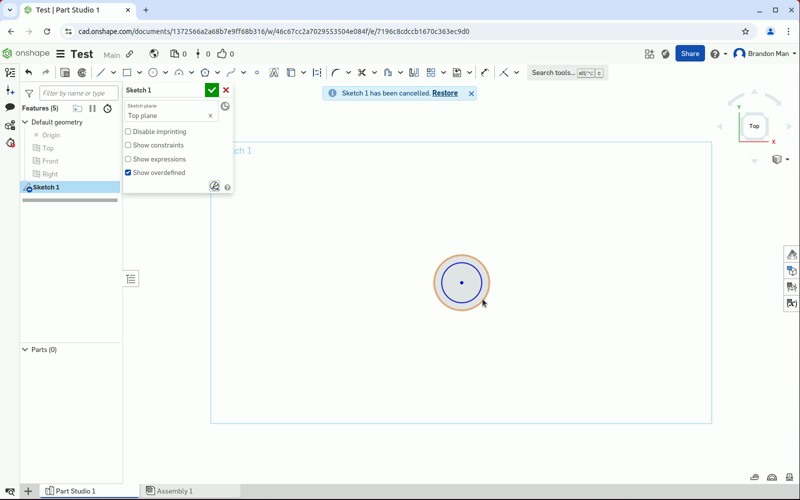
scroll(6)
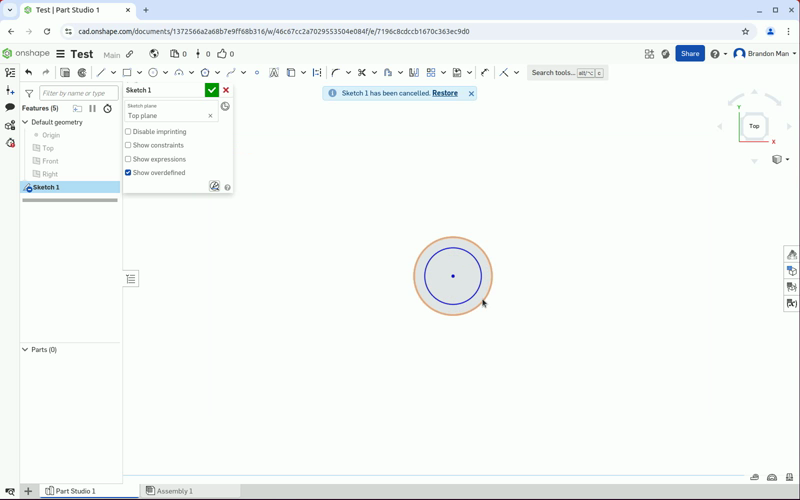
scroll(6)
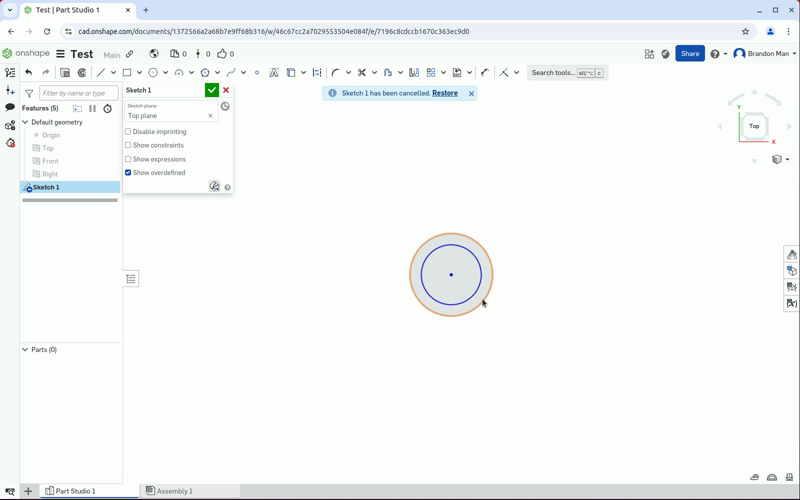
scroll(6)
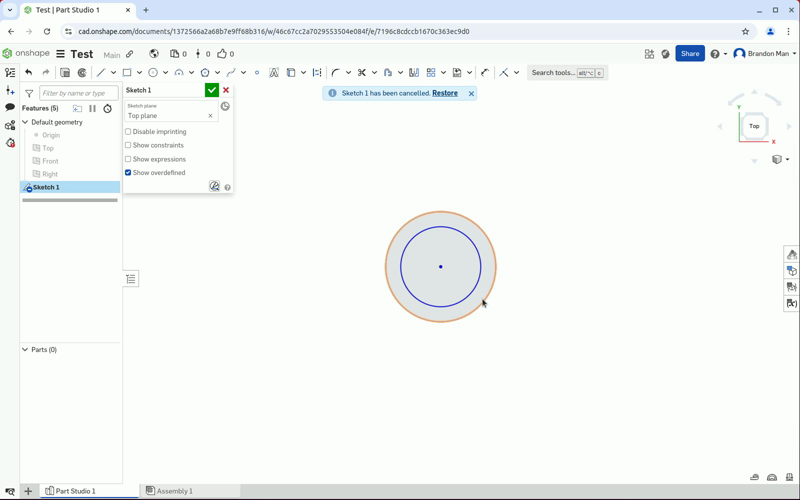
scroll(6)
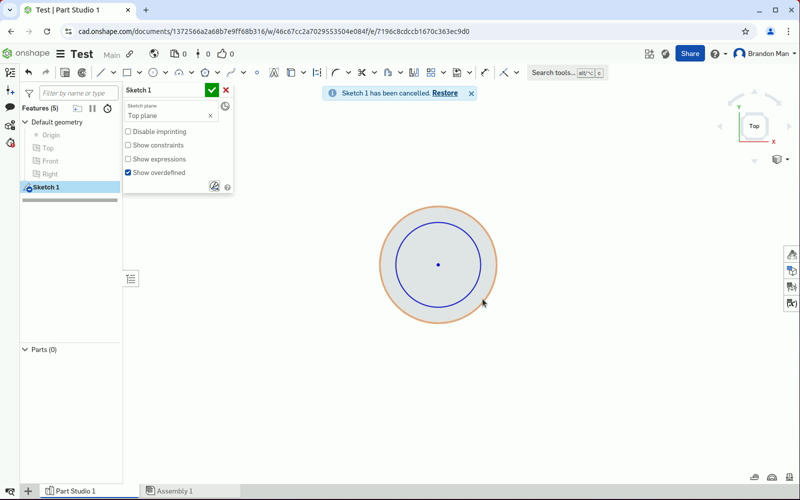
scroll(6)
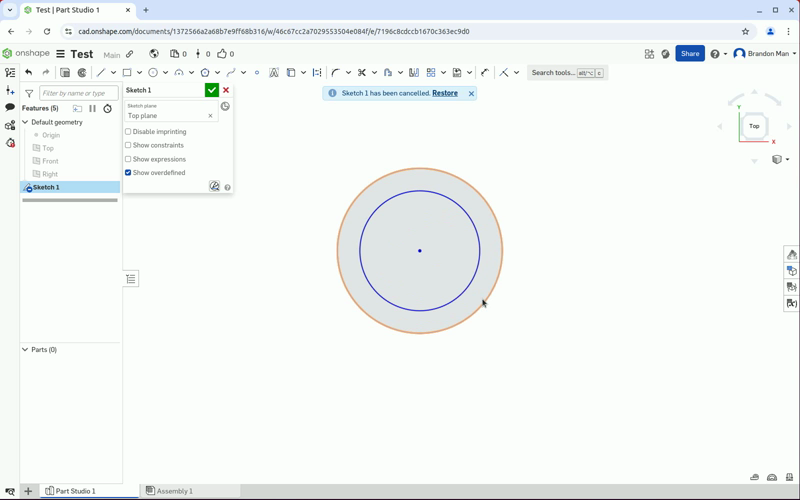
scroll(6)
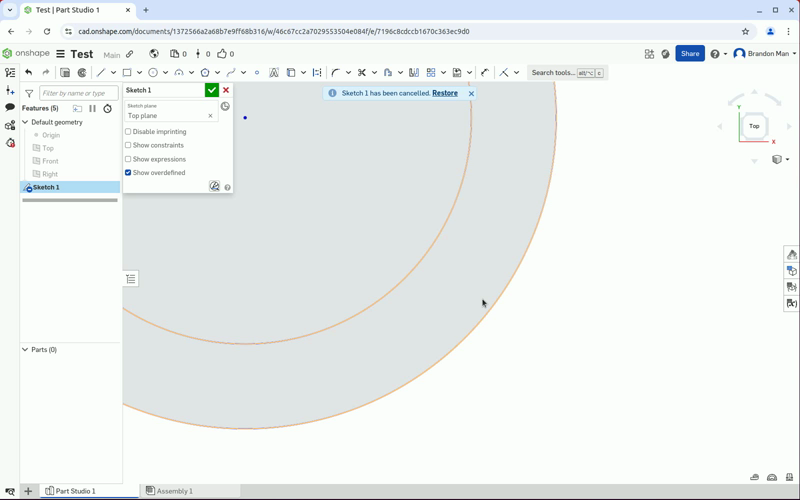
click(482, 298)
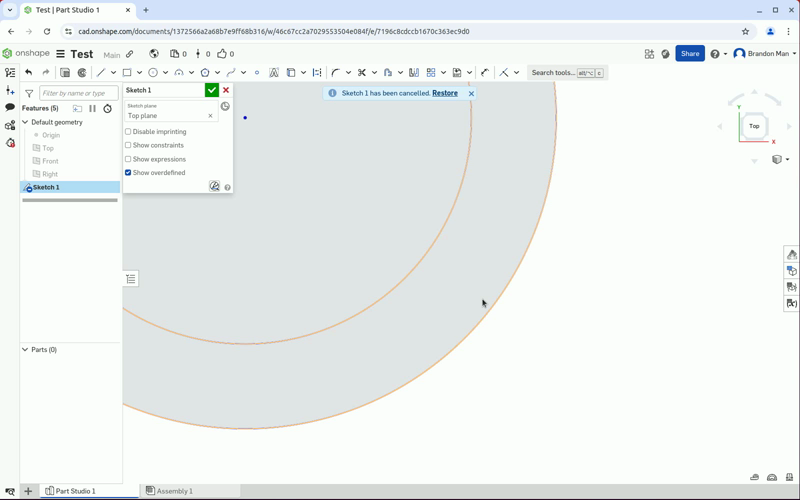
scroll(-6)
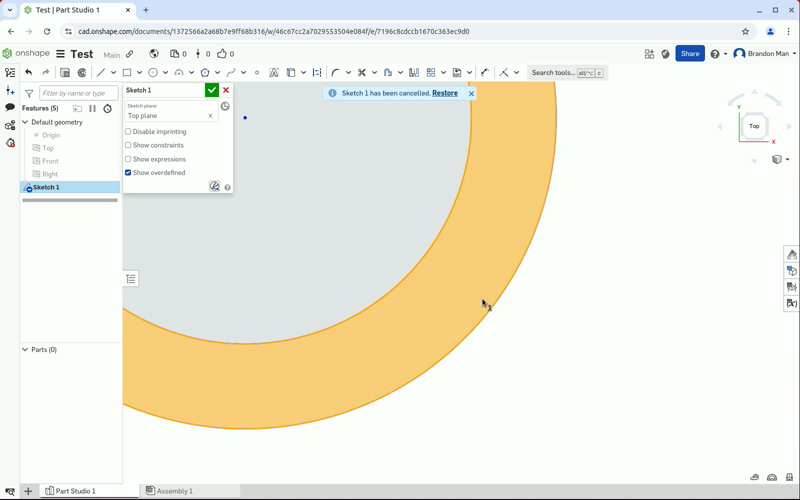
scroll(-6)
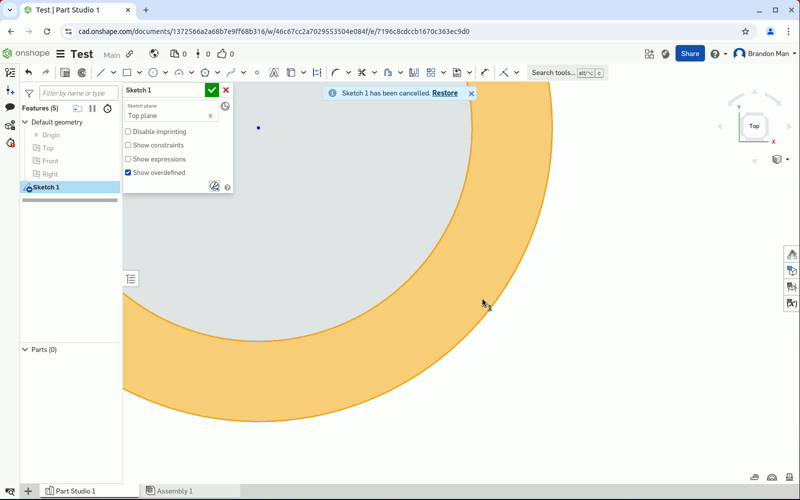
scroll(-6)
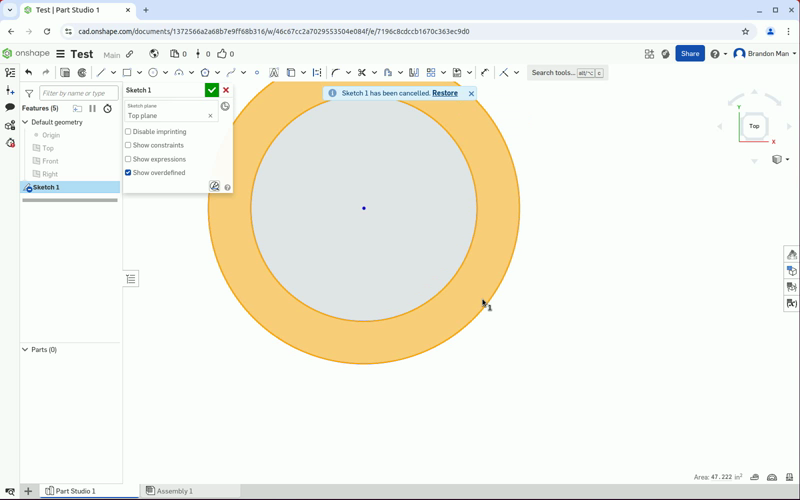
scroll(-6)
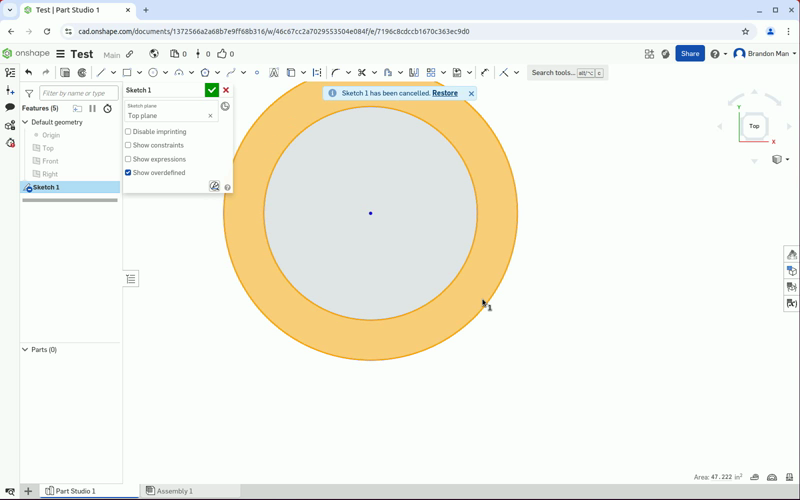
scroll(-6)
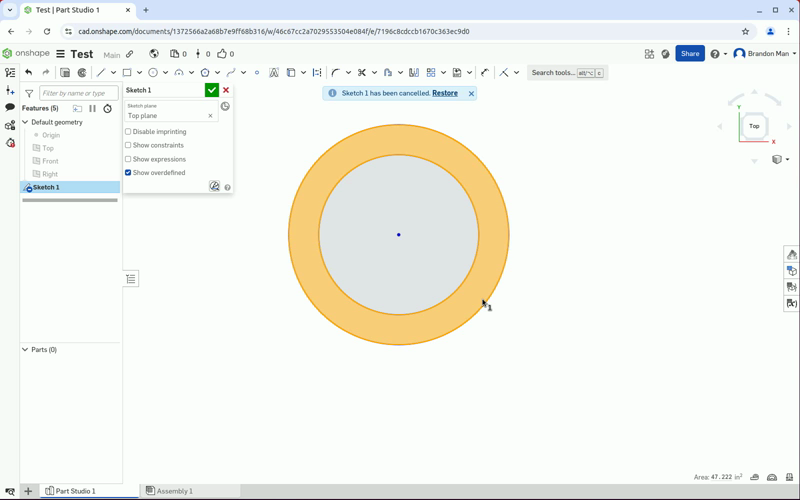
scroll(-6)
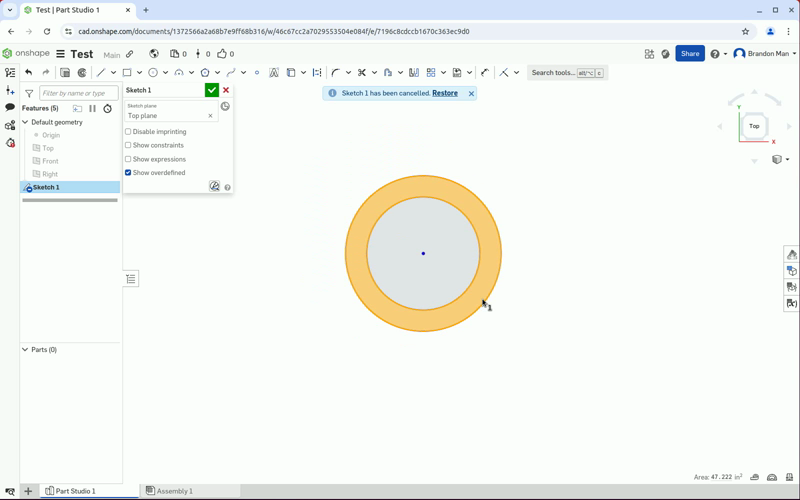
scroll(-6)
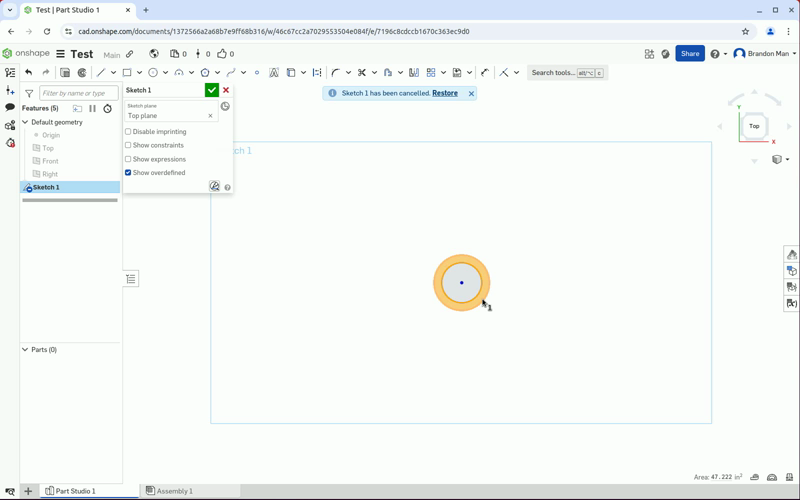
mouse_move(73, 352)
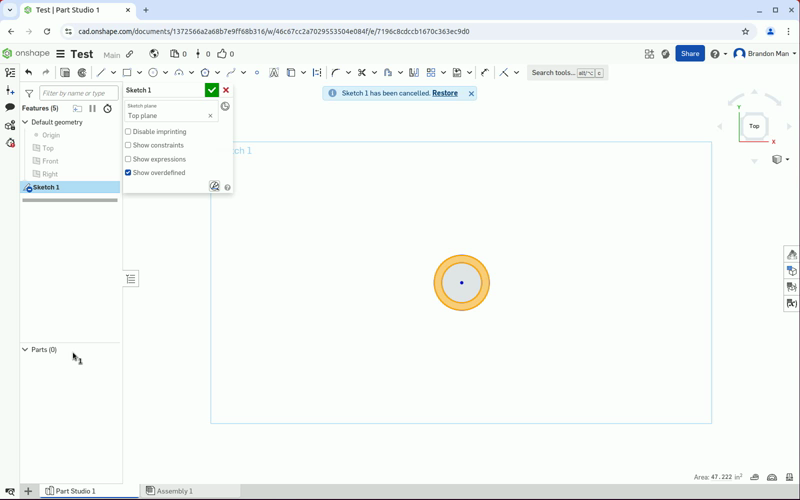
key(shift+y)
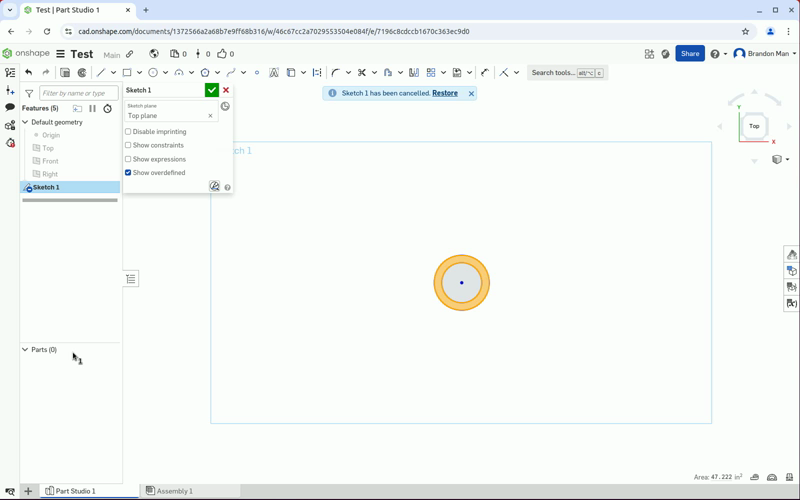
key(shift+e)
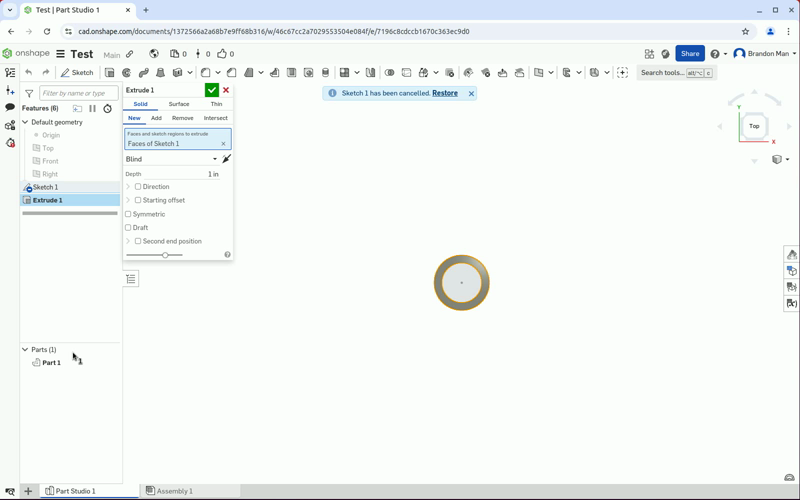
mouse_move(143, 106)
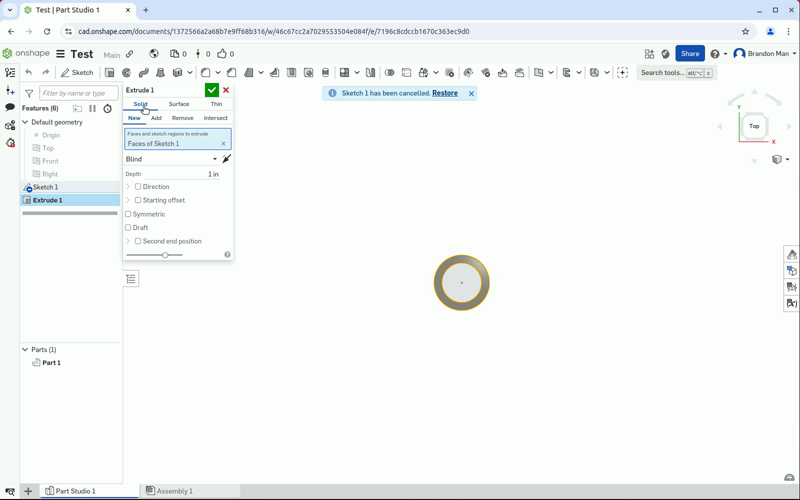
click(143, 106)
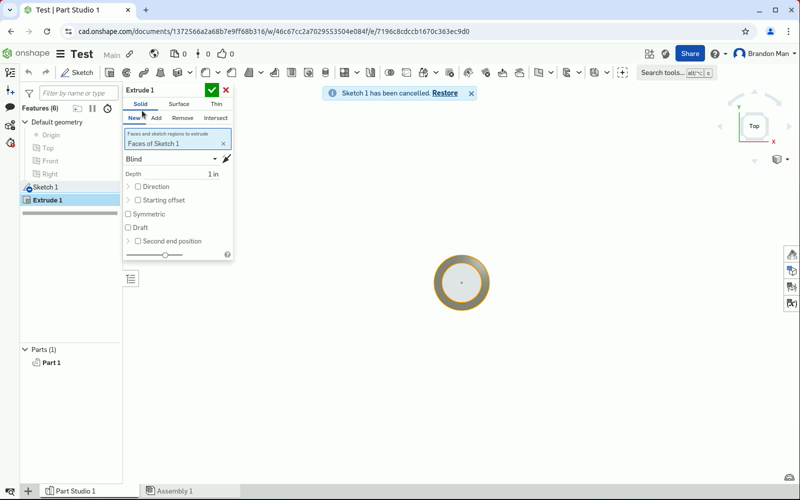
mouse_move(137, 120)
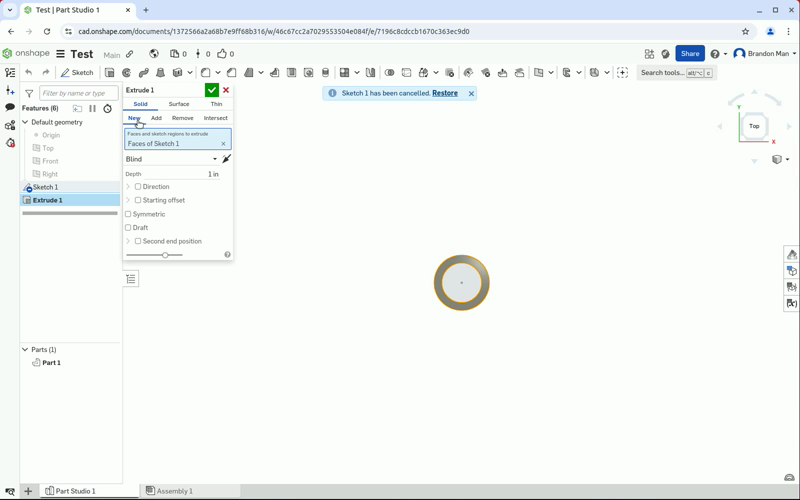
click(137, 120)
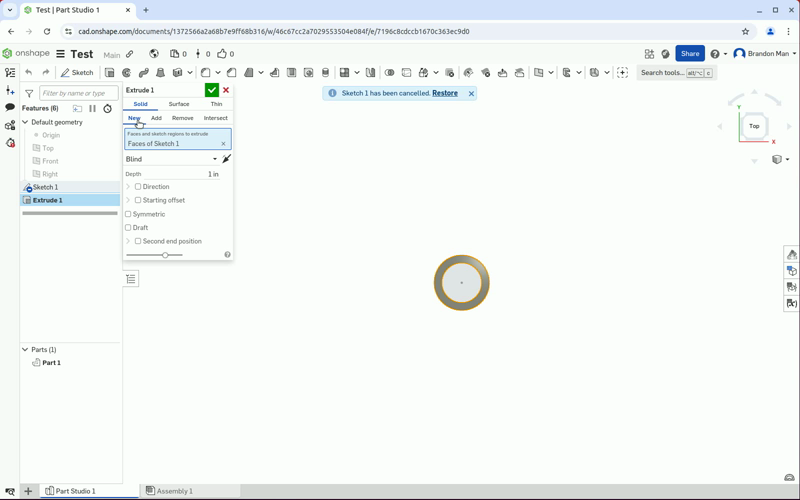
key(tab, 4)
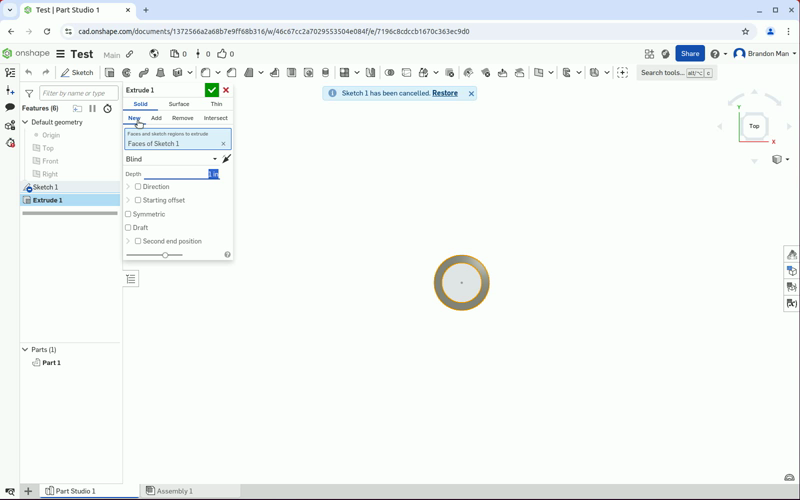
text(23.108)
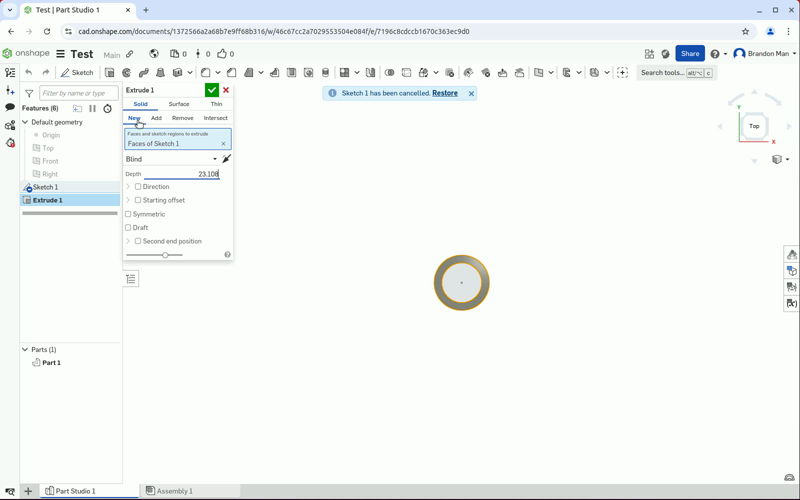
key(enter)
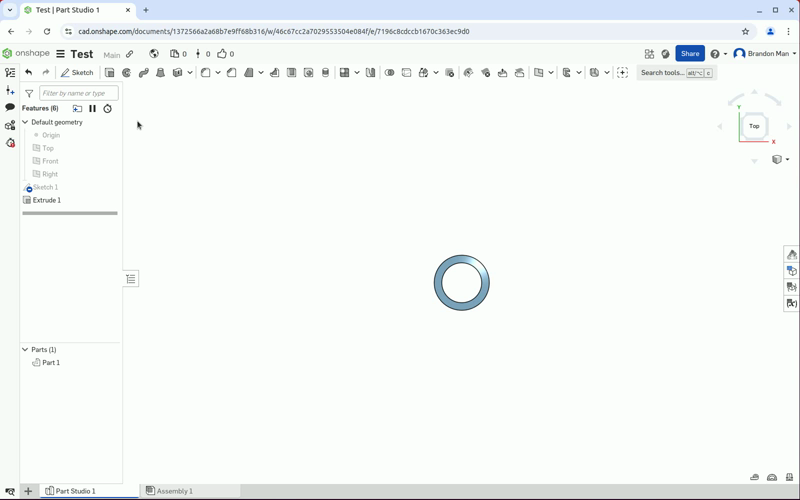
key(shift+h)
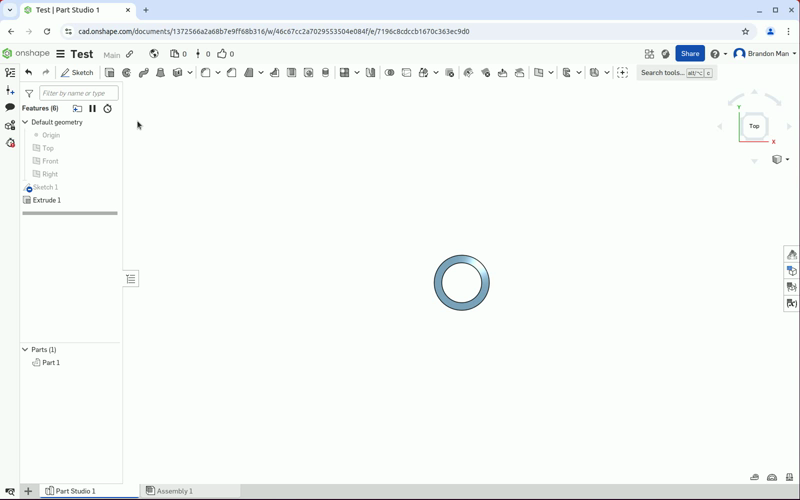
key(shift+h)
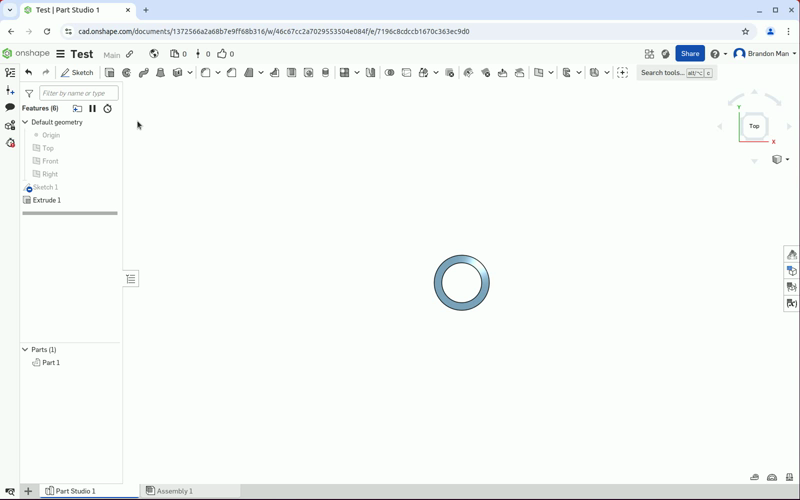
mouse_move(73, 189)
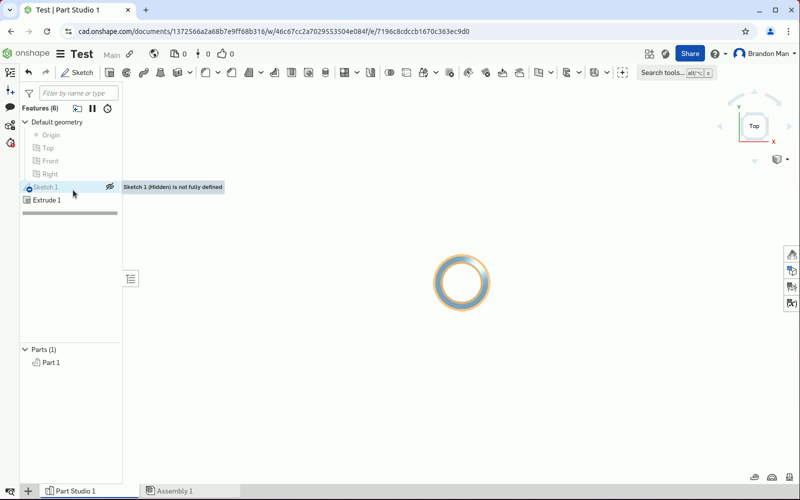
click(73, 189)
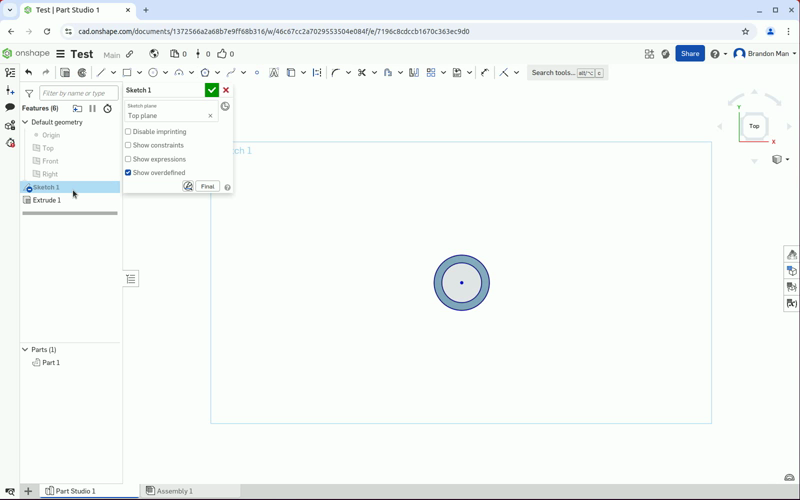
mouse_move(229, 92)
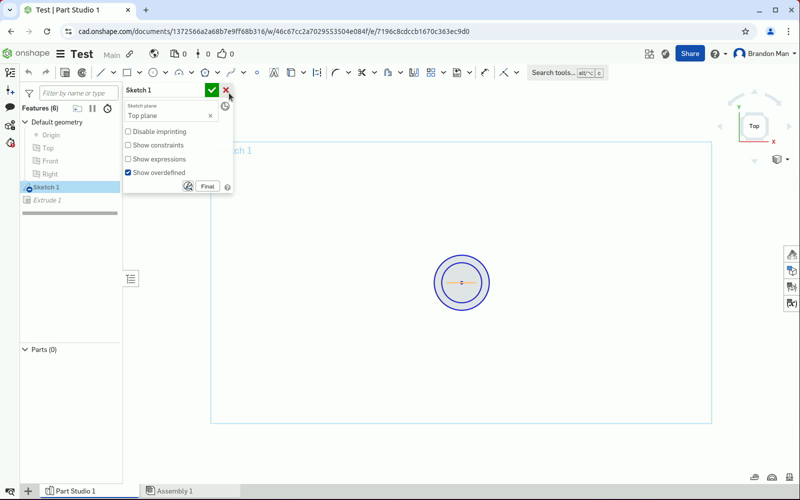
click(229, 92)
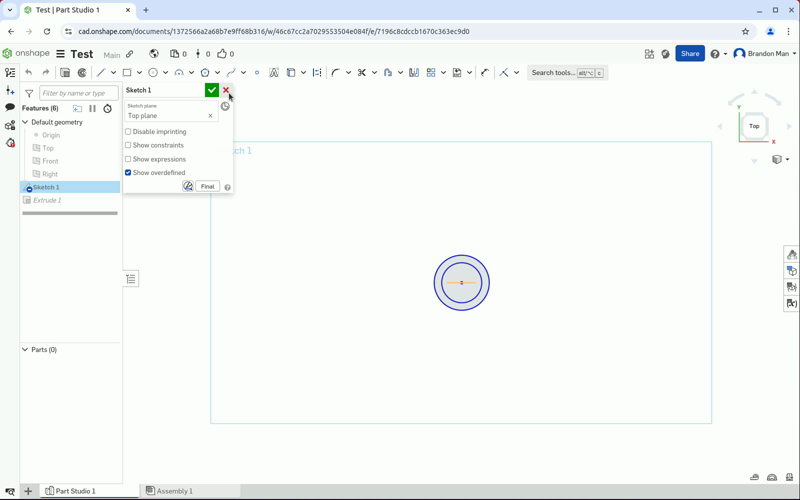
key(shift+s)
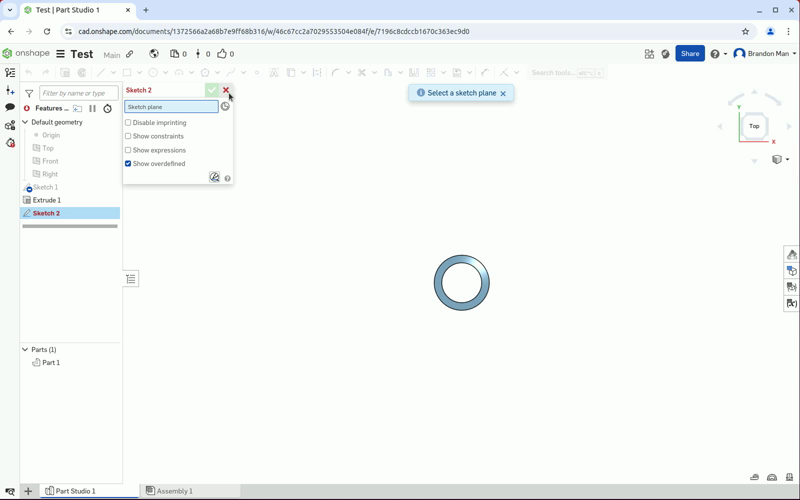
mouse_move(73, 150)
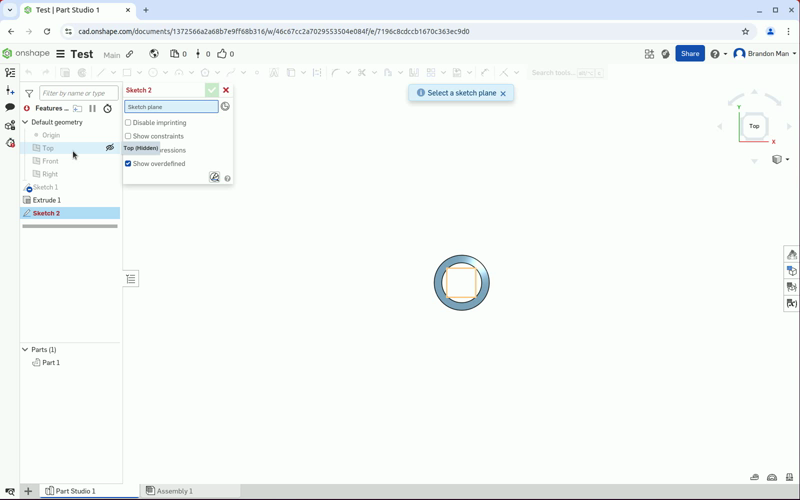
click(73, 150)
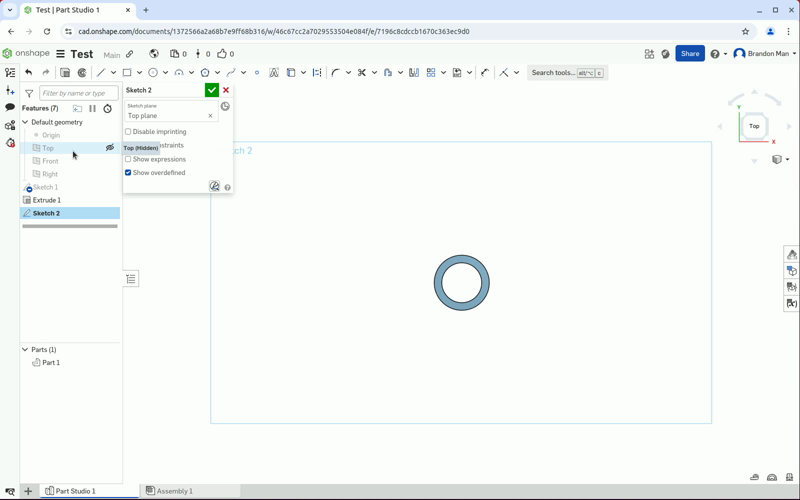
mouse_move(73, 352)
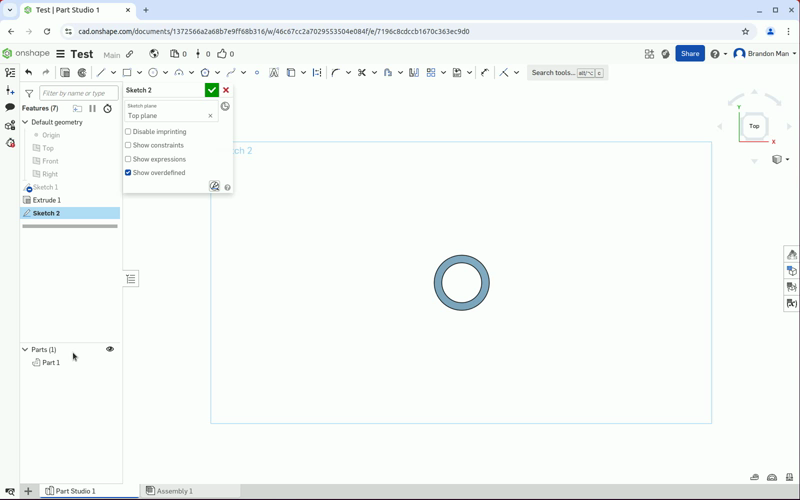
key(y)
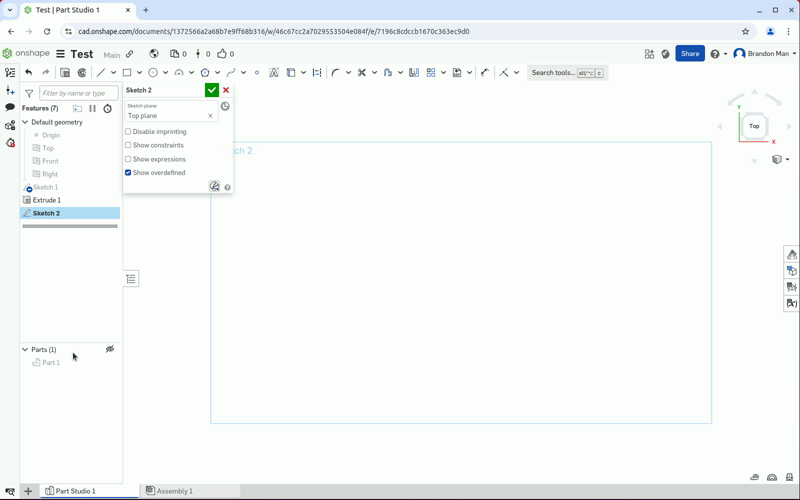
key(c)
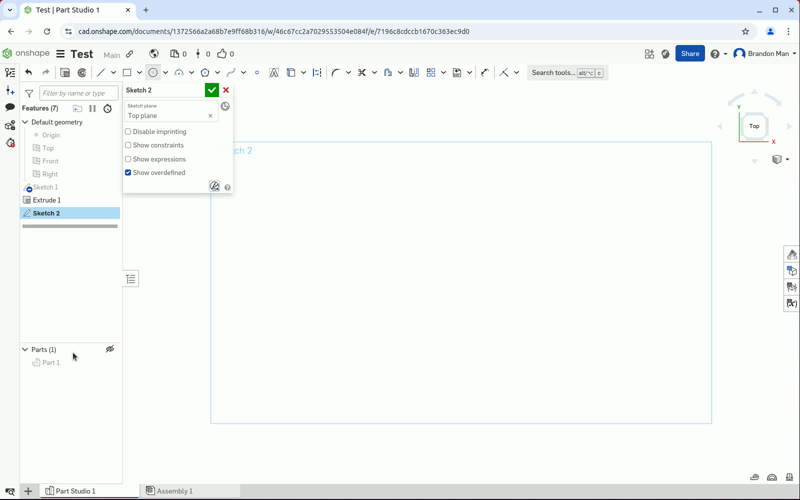
key_down(shift)
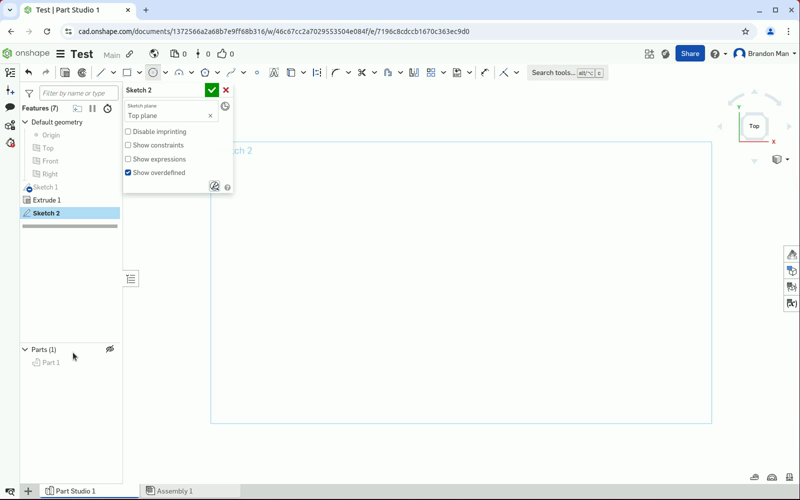
mouse_move(403, 282)
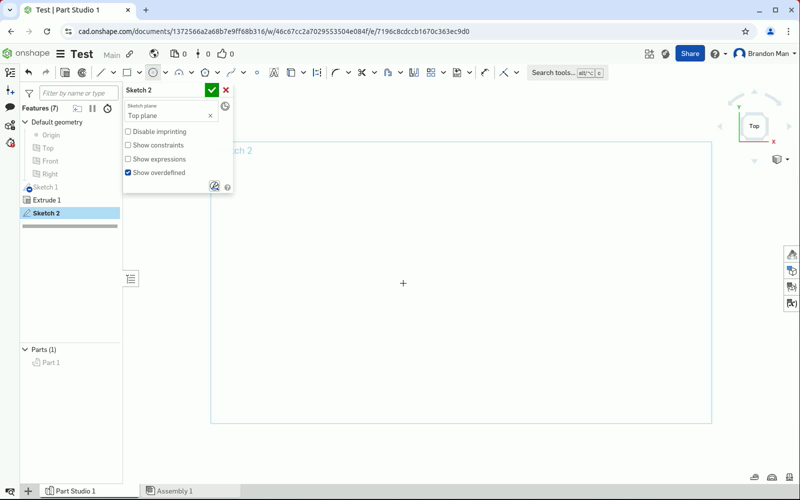
click(403, 282)
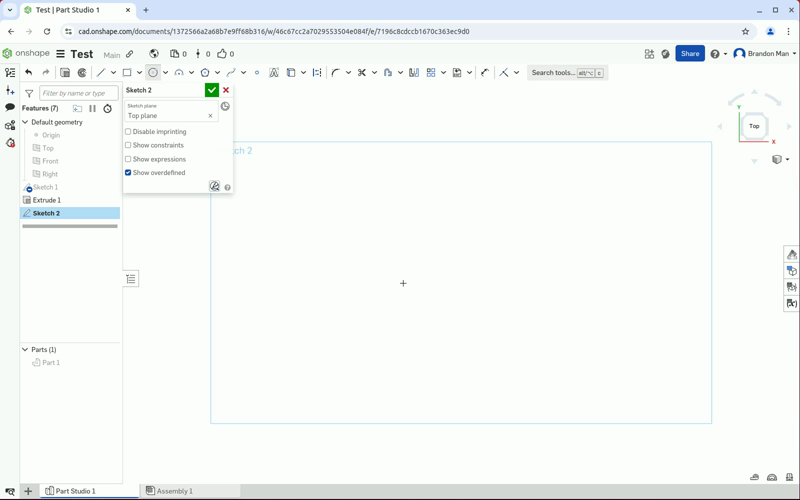
key_up(shift)
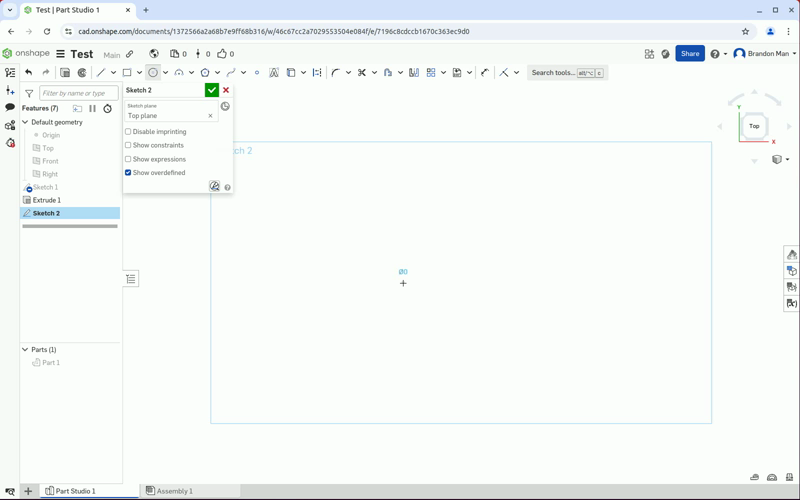
mouse_move(430, 282)
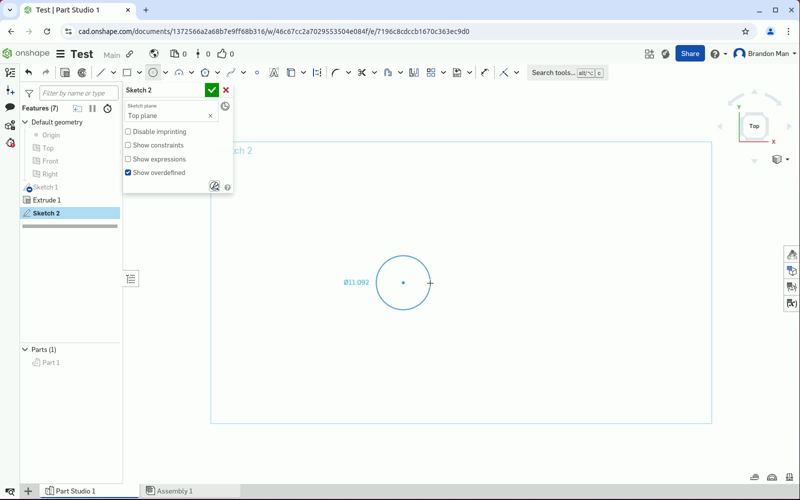
click(430, 282)
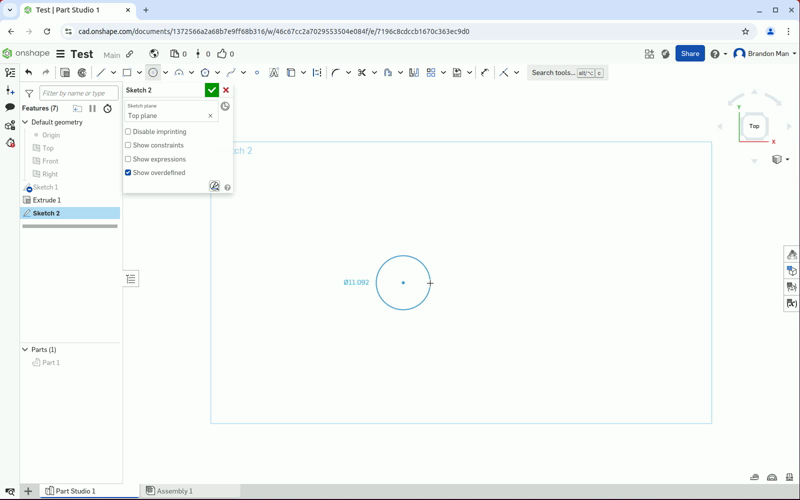
key(esc)
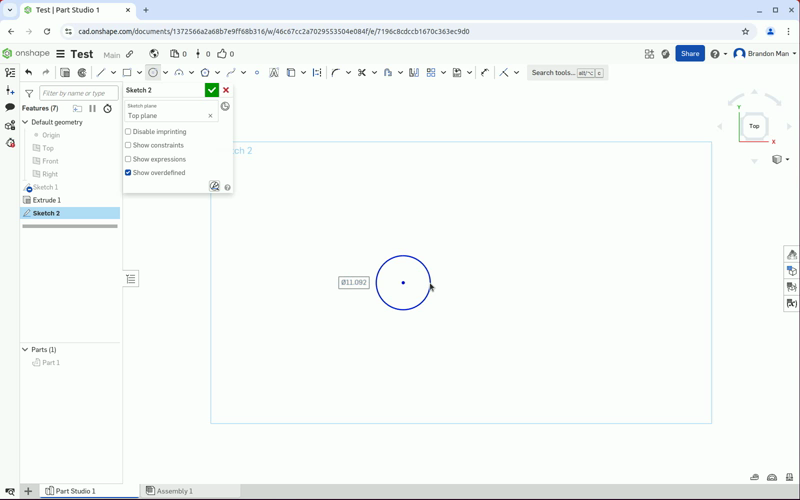
key(c)
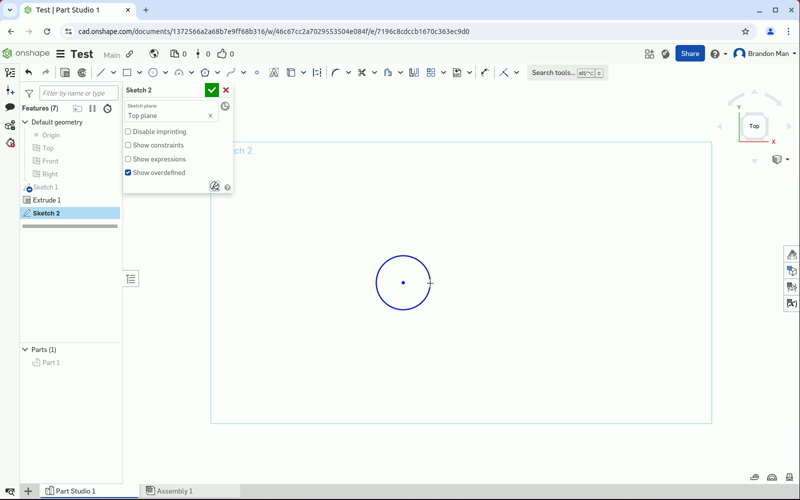
key_down(shift)
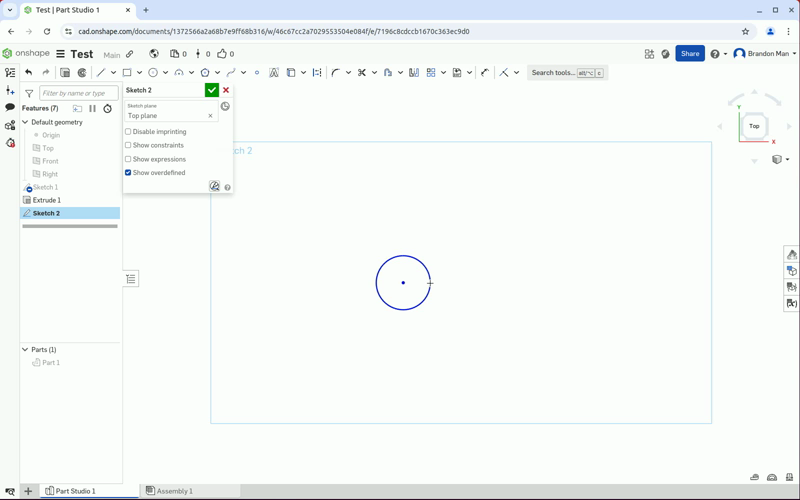
mouse_move(403, 282)
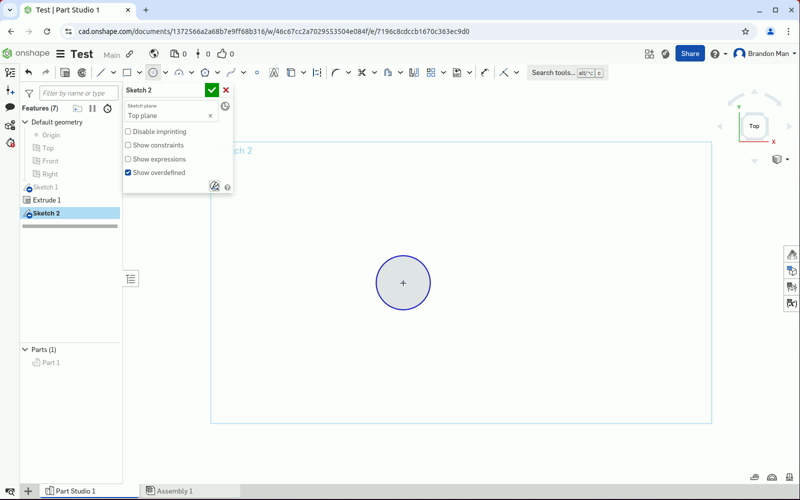
click(403, 282)
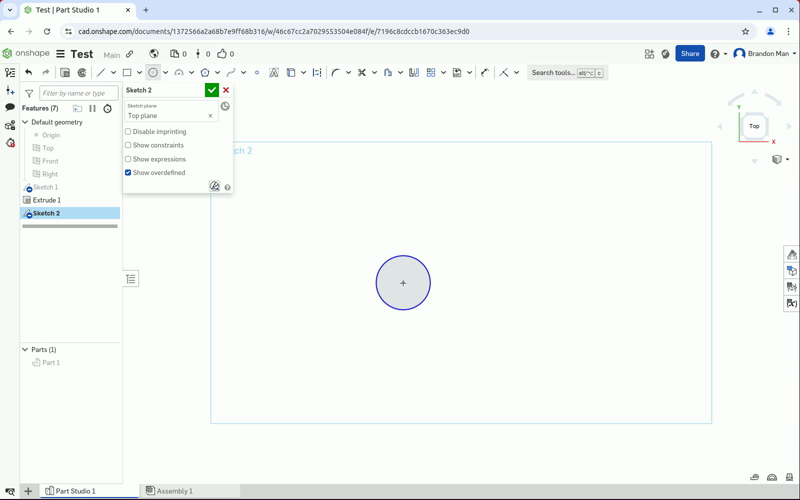
key_up(shift)
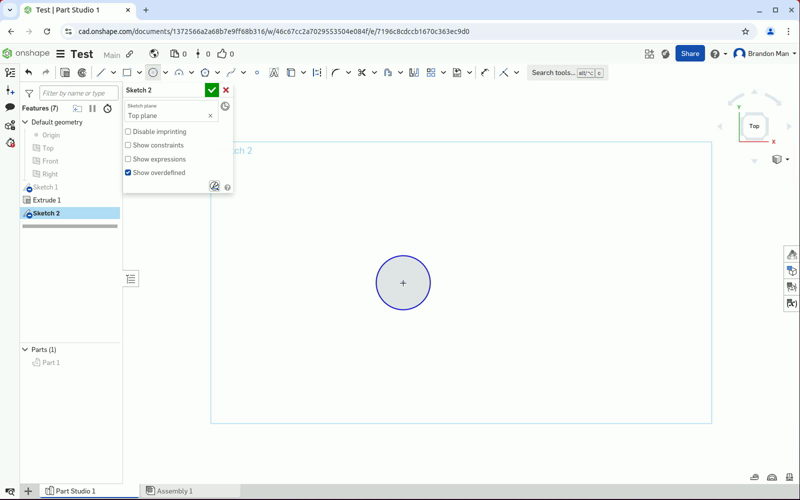
mouse_move(423, 282)
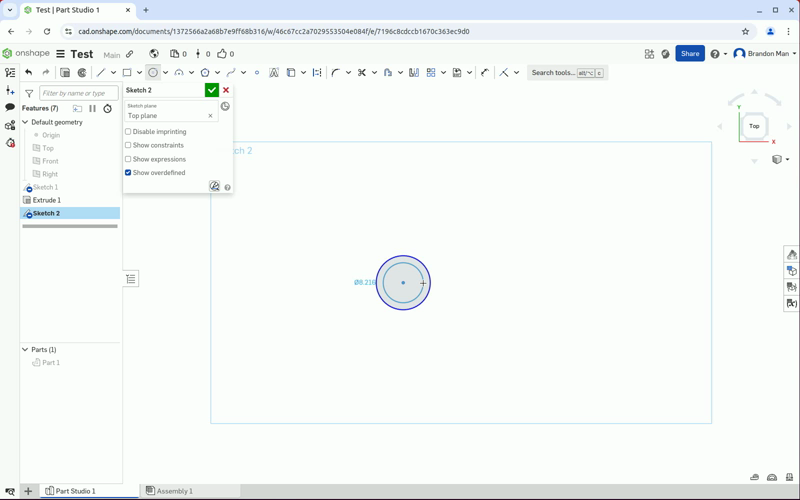
click(423, 282)
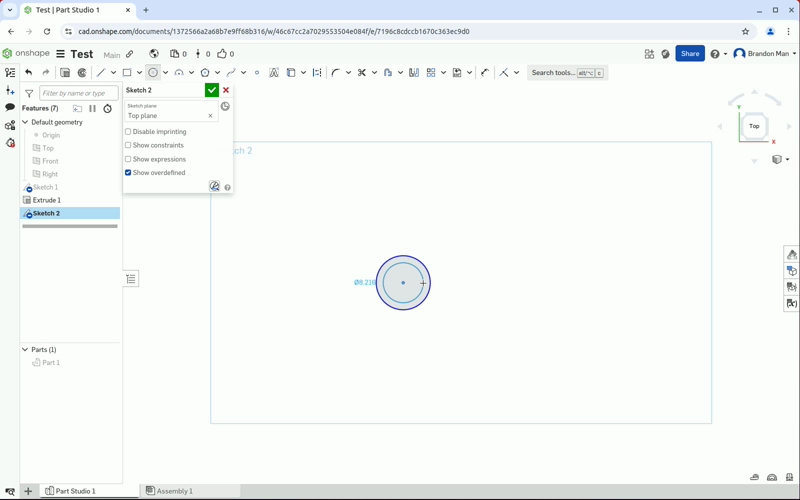
key(esc)
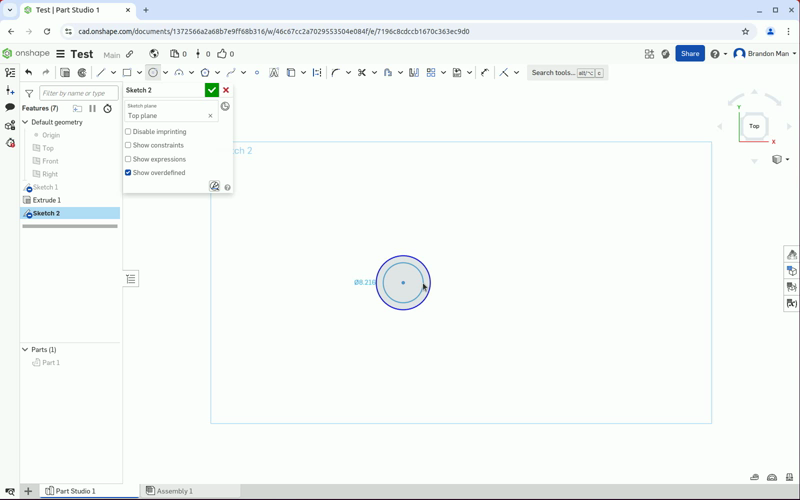
mouse_move(380, 291)
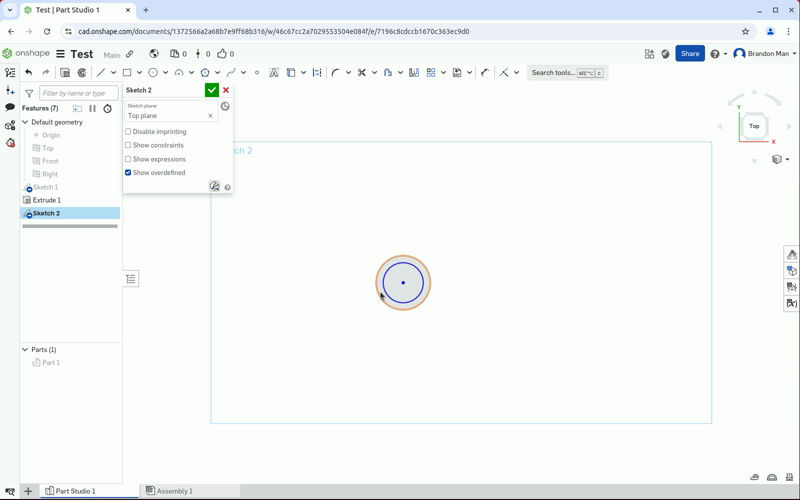
scroll(6)
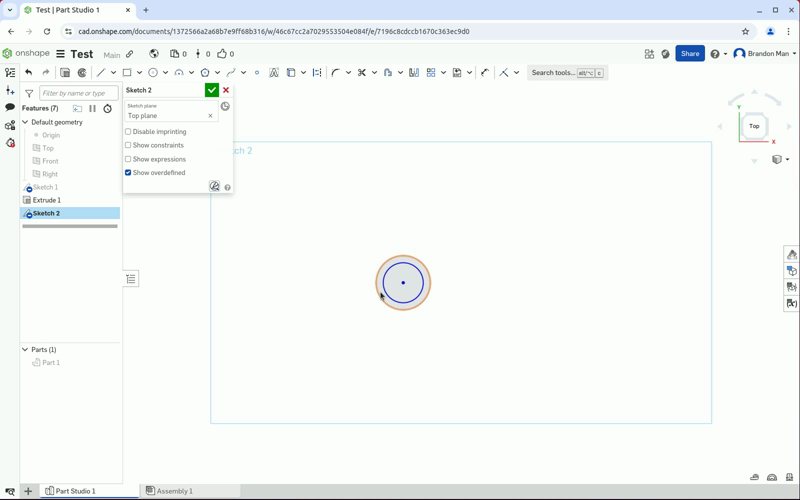
scroll(6)
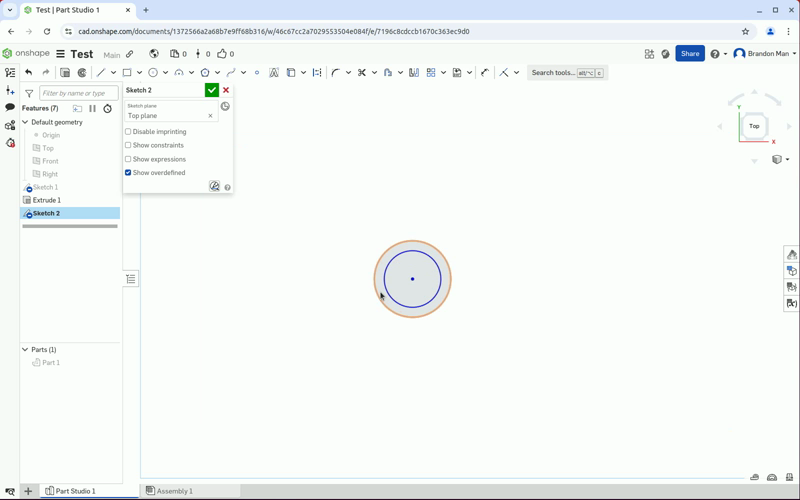
scroll(6)
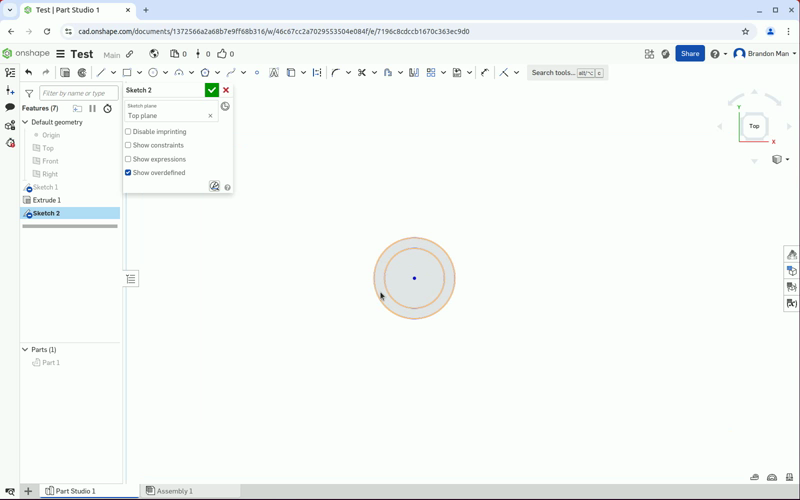
scroll(6)
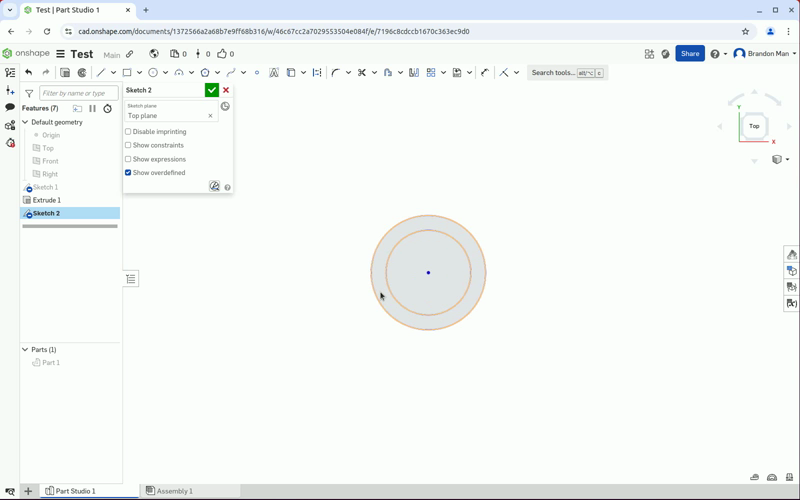
scroll(6)
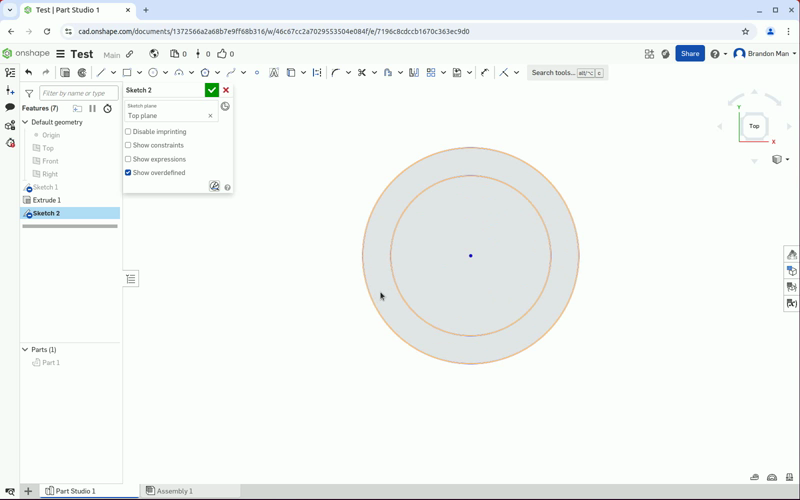
scroll(6)
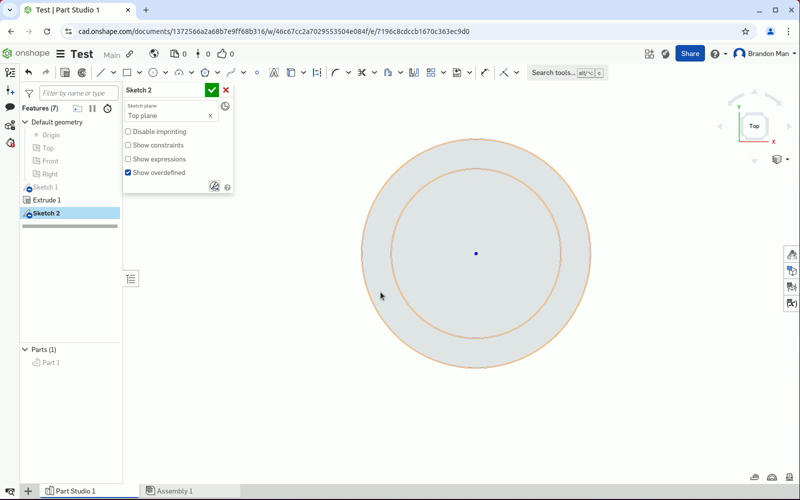
scroll(6)
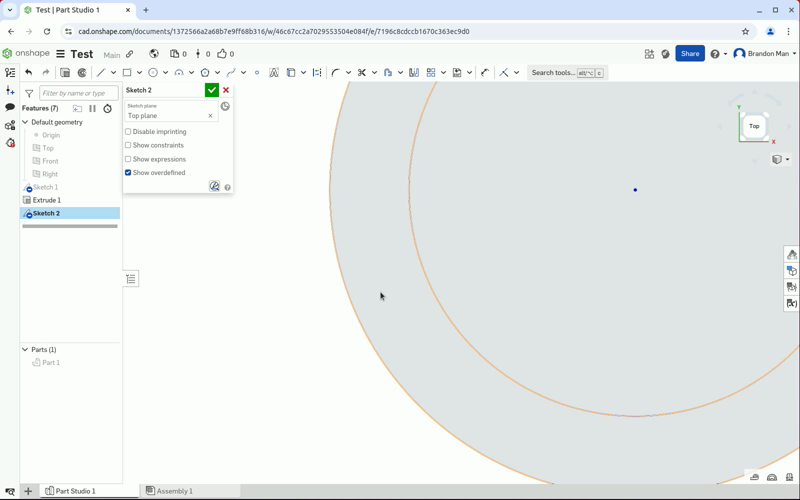
click(380, 291)
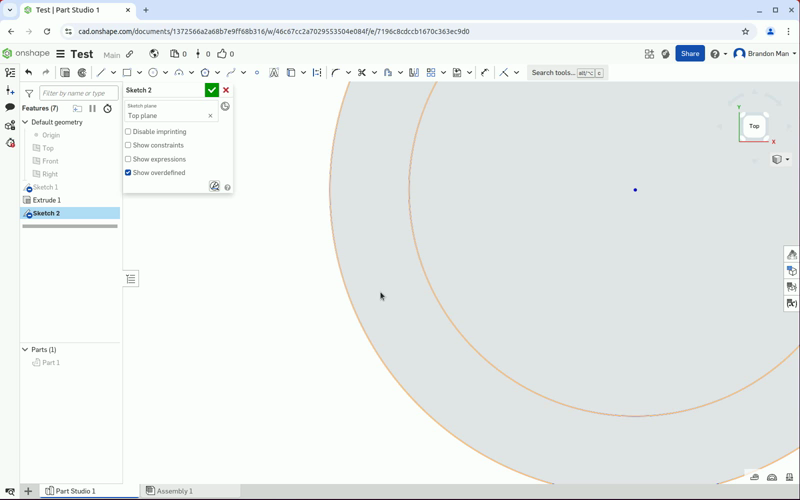
scroll(-6)
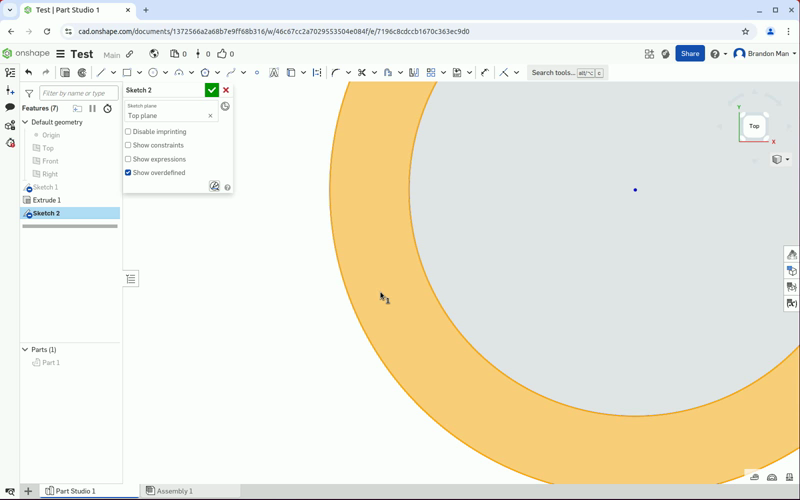
scroll(-6)
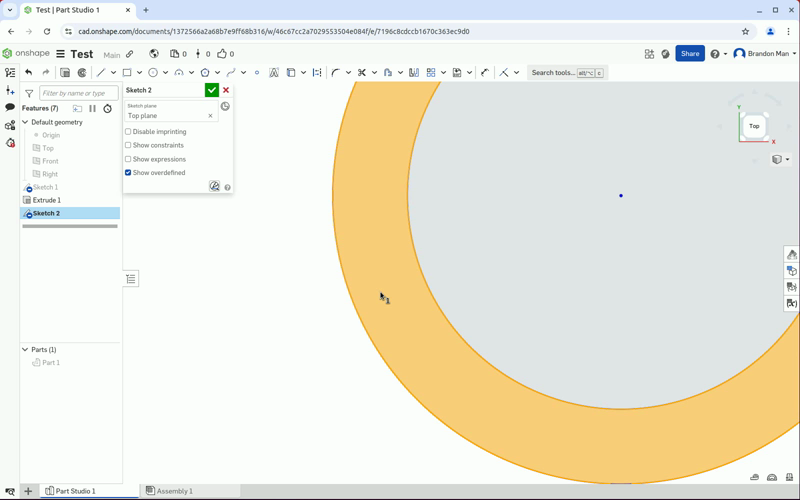
scroll(-6)
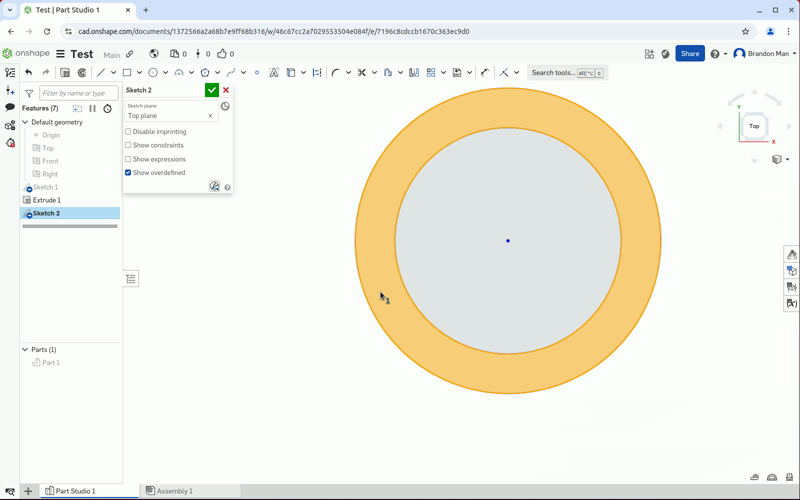
scroll(-6)
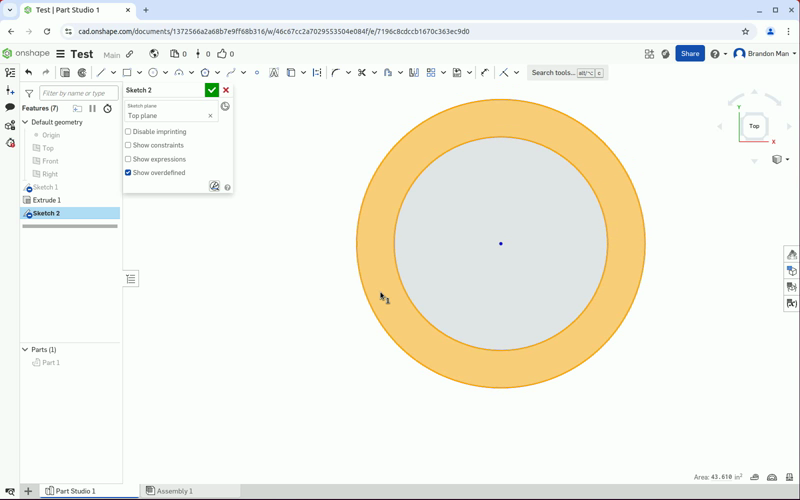
scroll(-6)
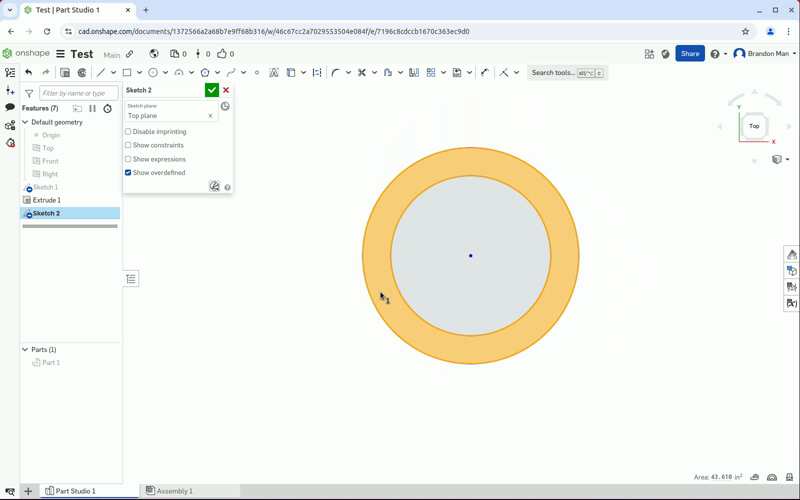
scroll(-6)
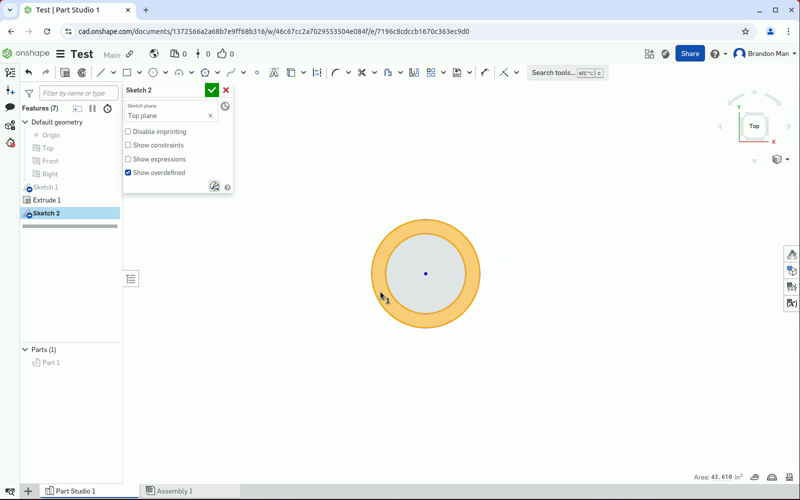
scroll(-6)
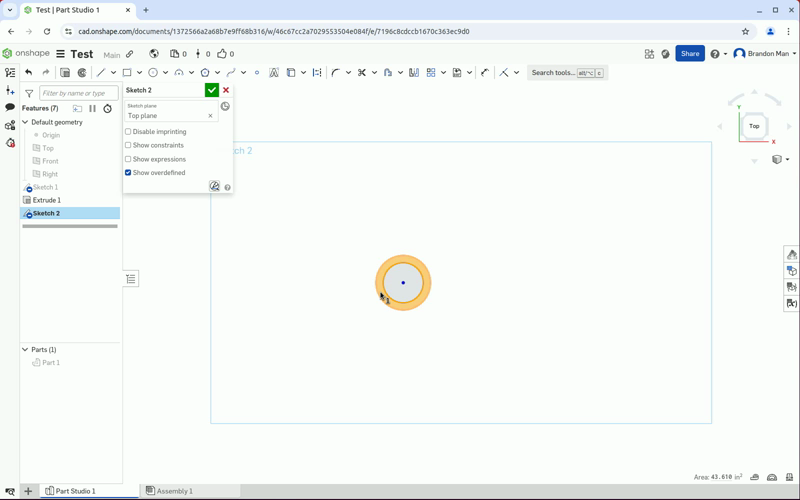
mouse_move(73, 352)
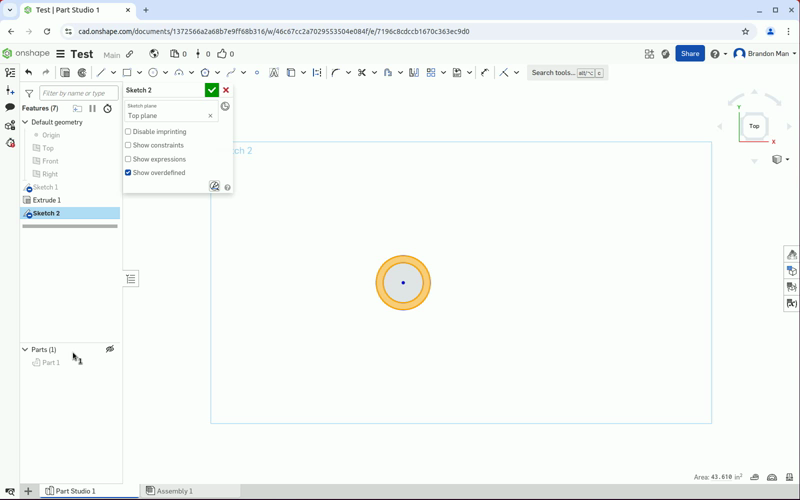
key(shift+y)
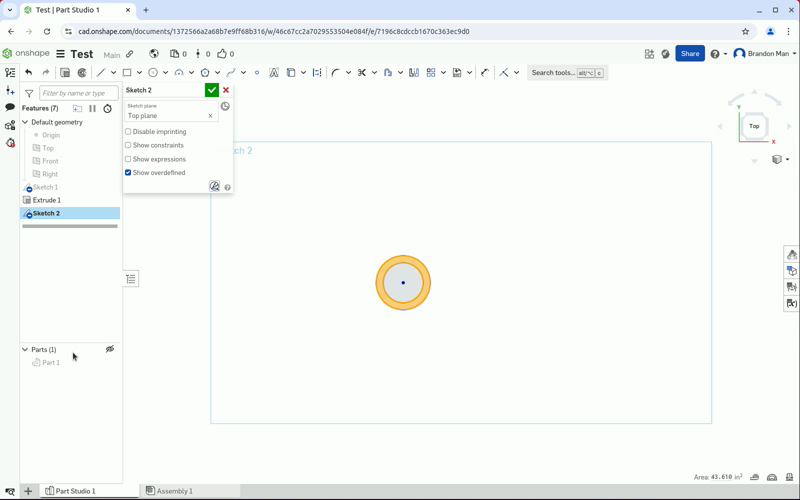
key(shift+e)
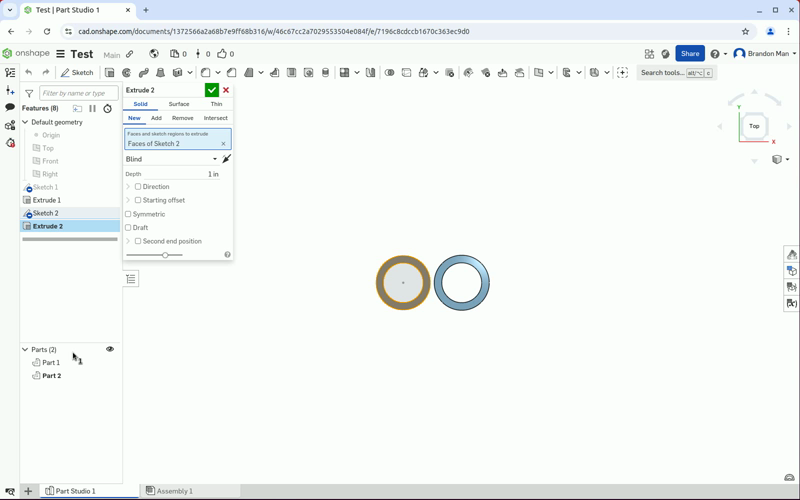
mouse_move(143, 106)
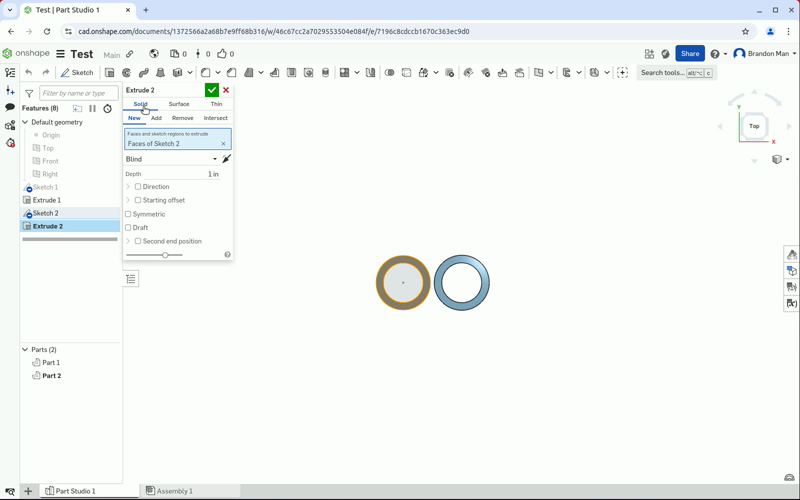
click(143, 106)
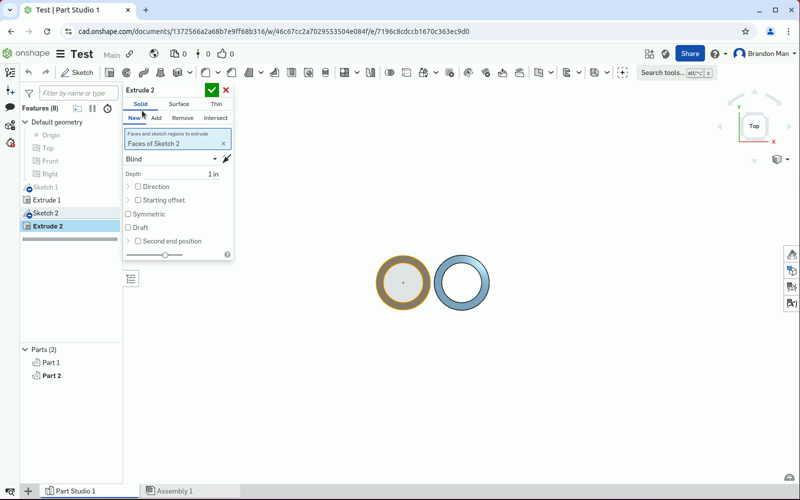
mouse_move(137, 120)
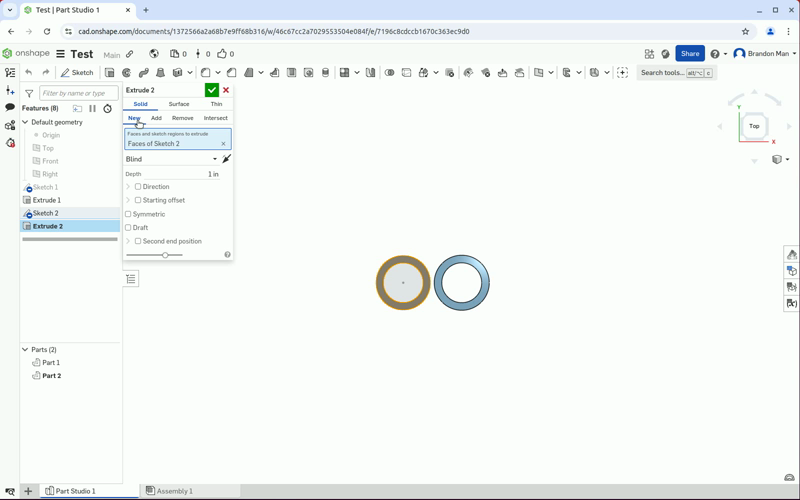
click(137, 120)
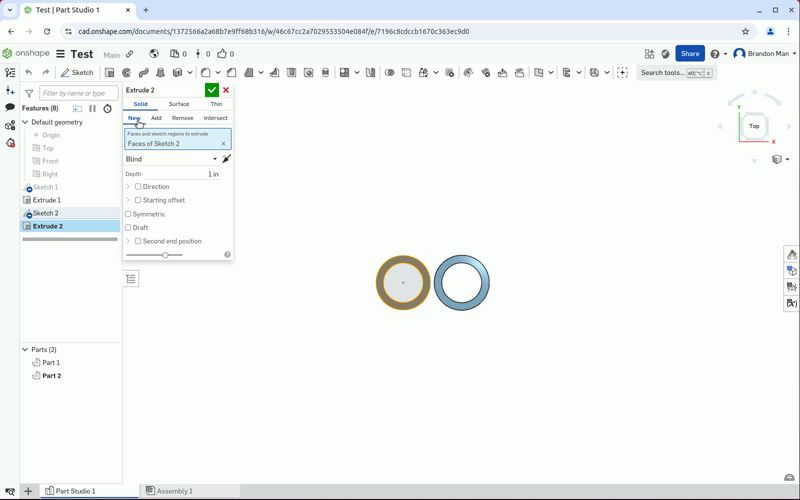
key(tab, 4)
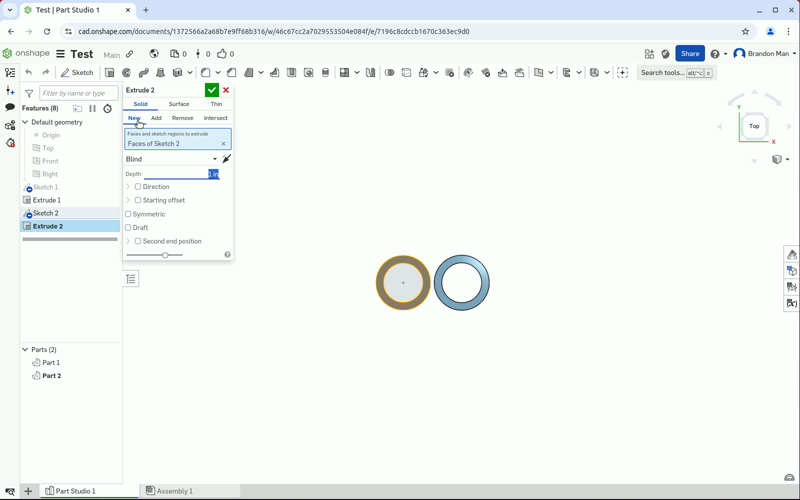
text(22.868)
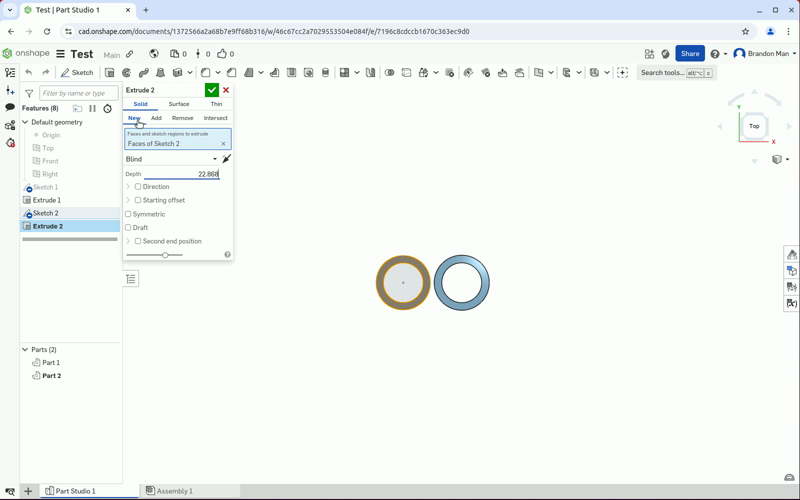
key(enter)
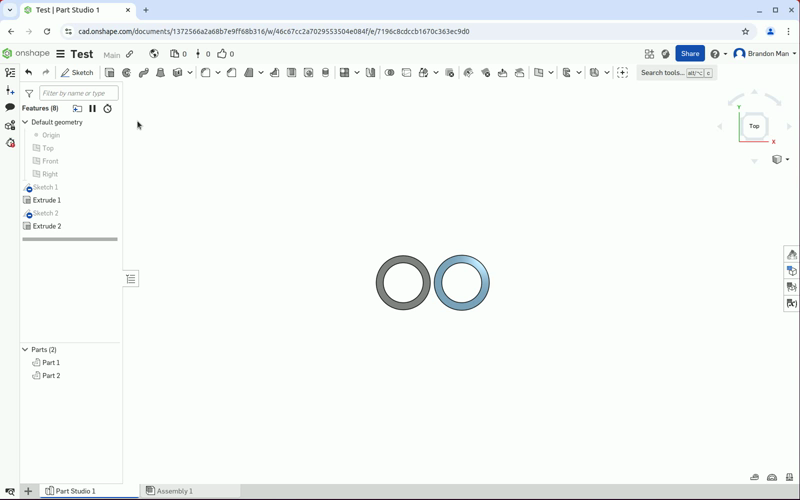
key(shift+h)
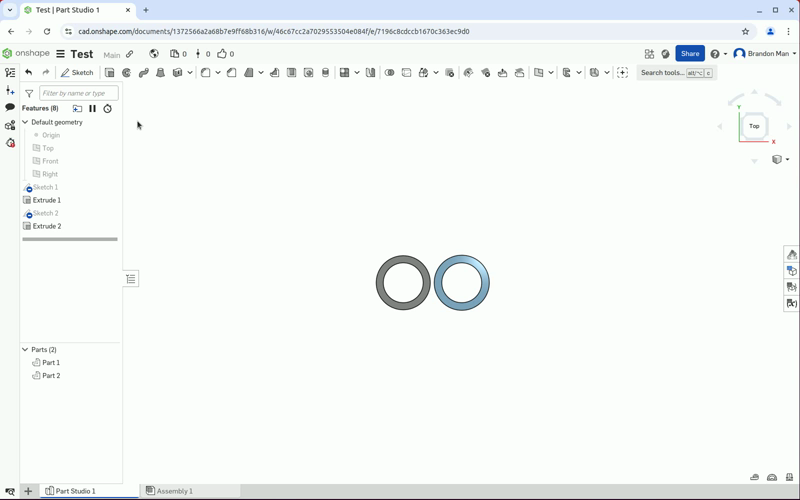
key(shift+h)
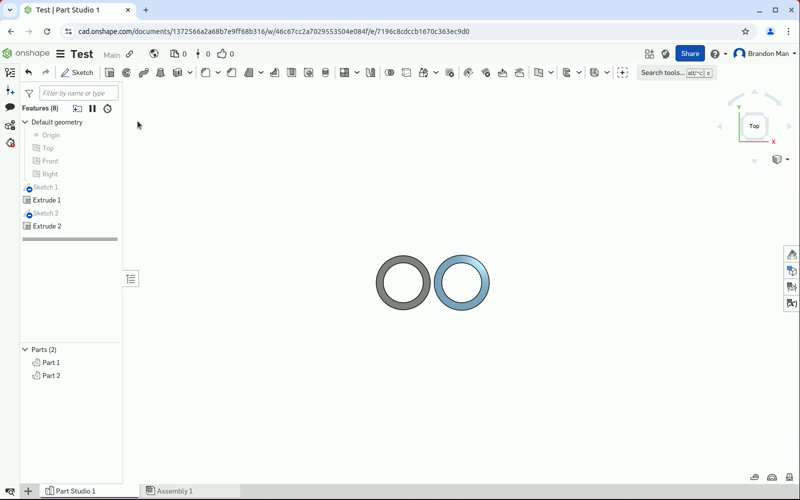
mouse_move(73, 189)
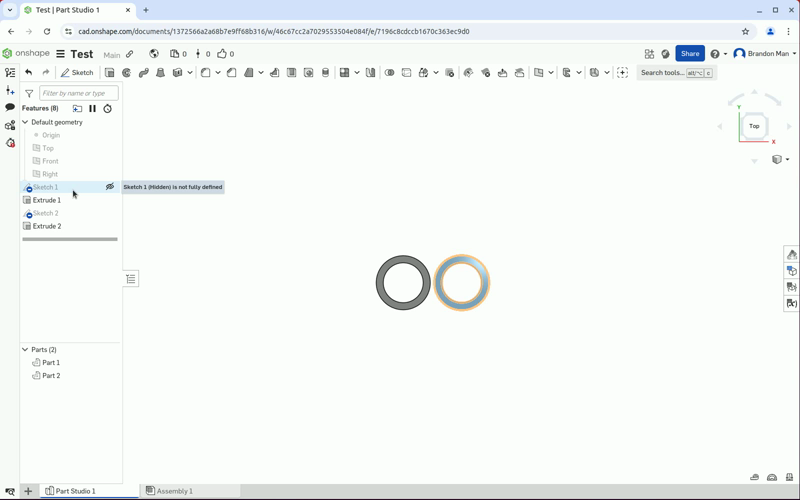
click(73, 189)
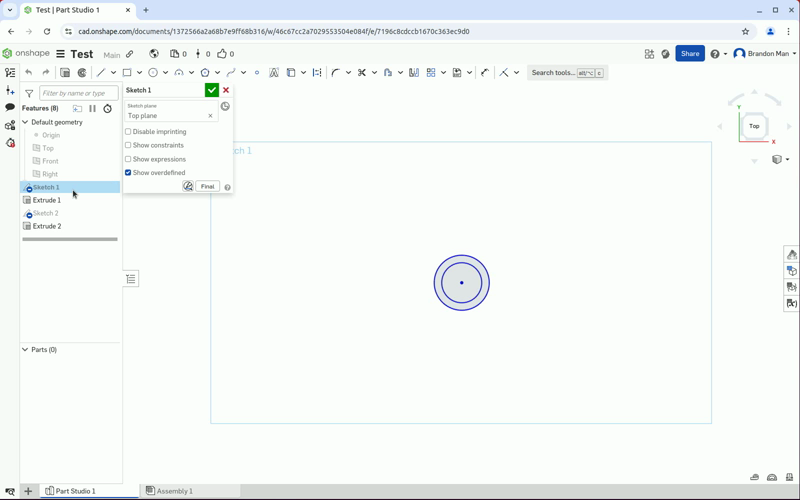
mouse_move(229, 92)
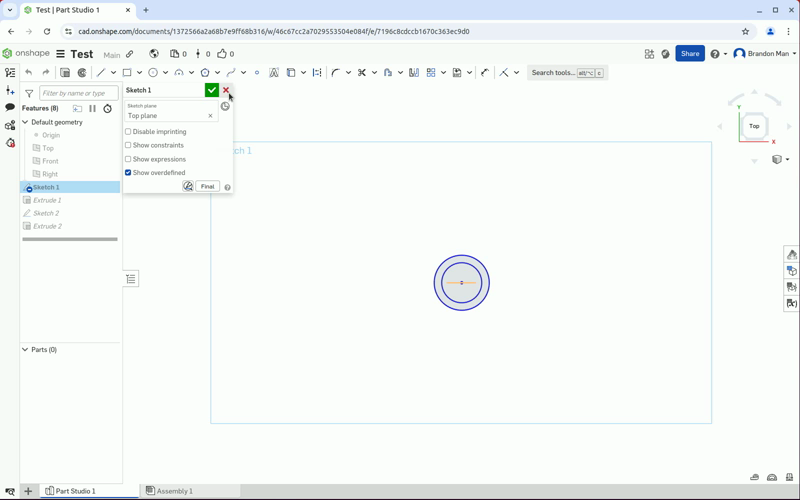
click(229, 92)
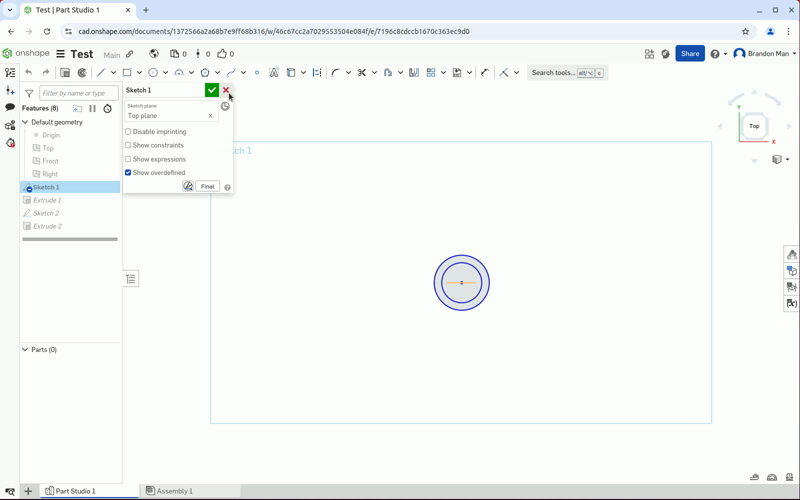
key(shift+s)
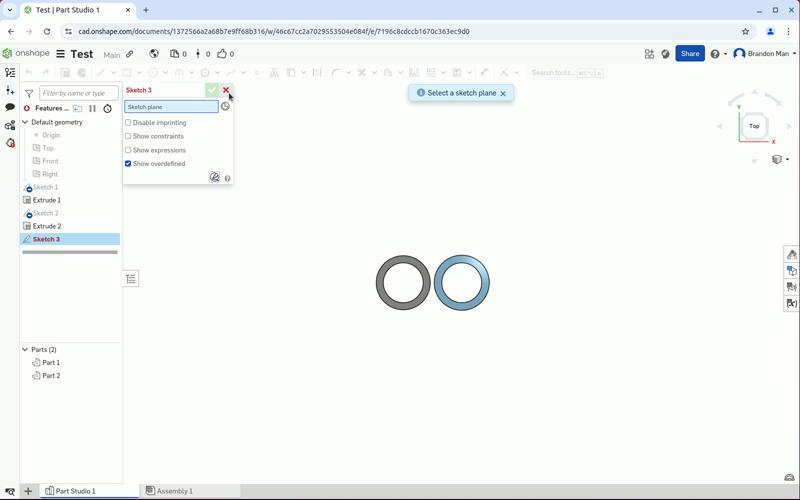
mouse_move(73, 150)
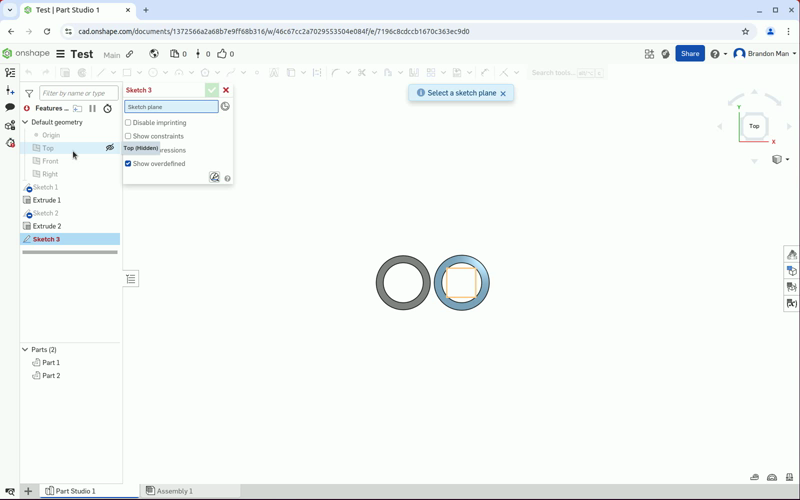
click(73, 150)
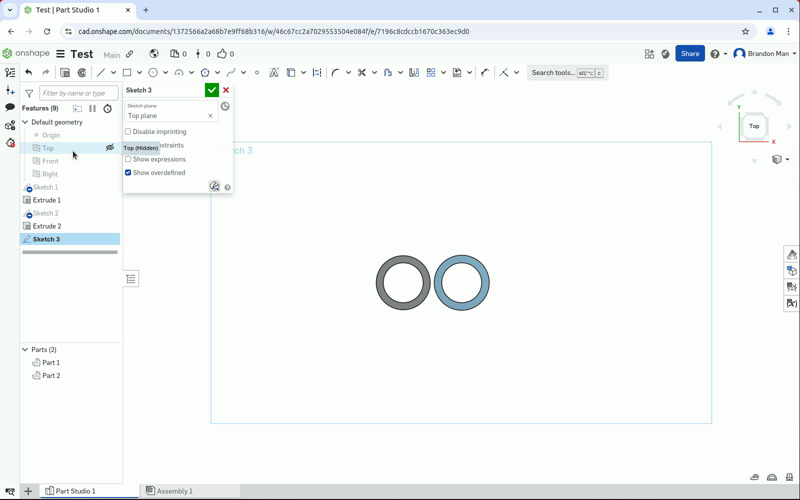
mouse_move(73, 352)
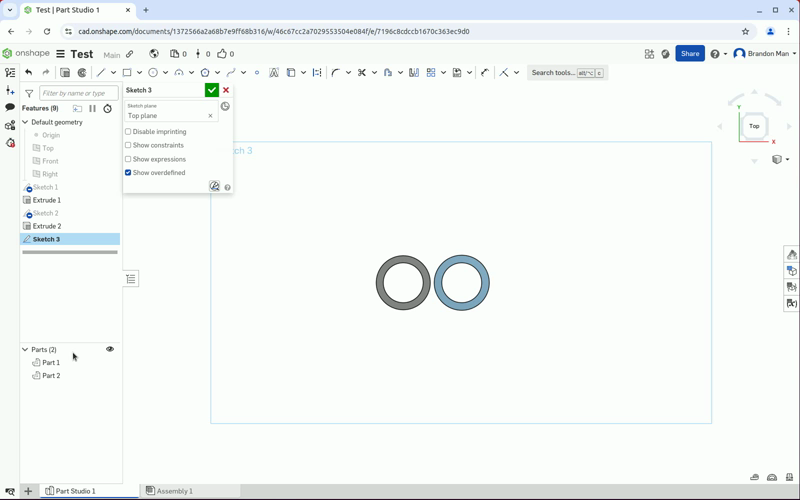
key(y)
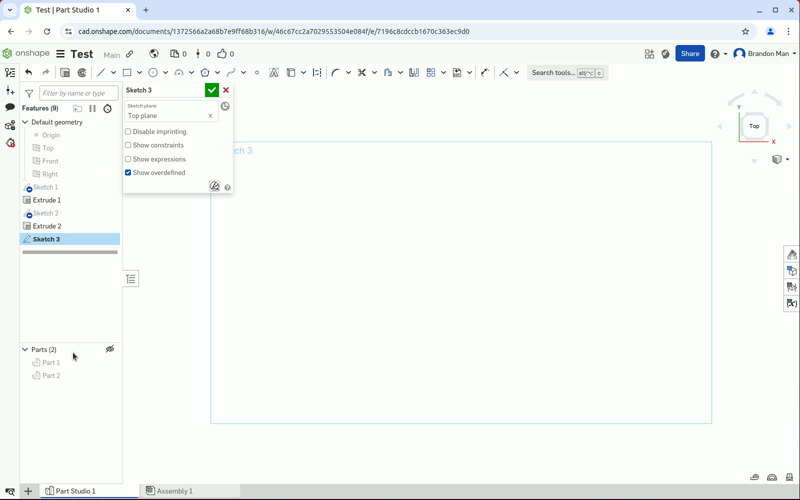
key(c)
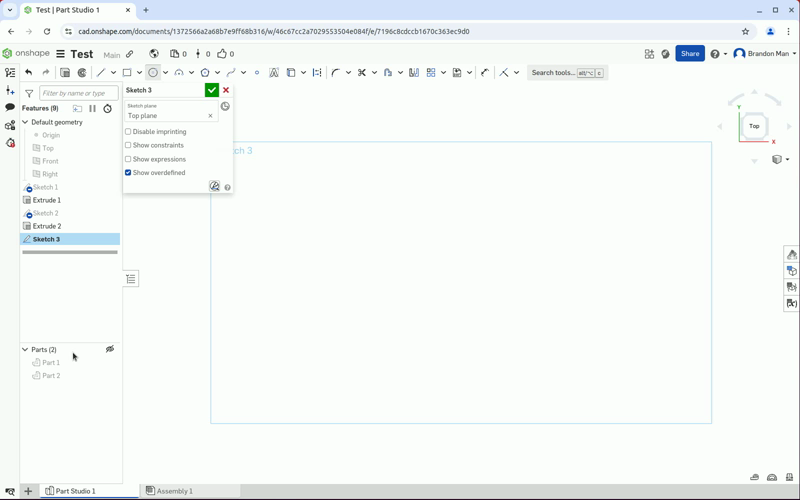
key_down(shift)
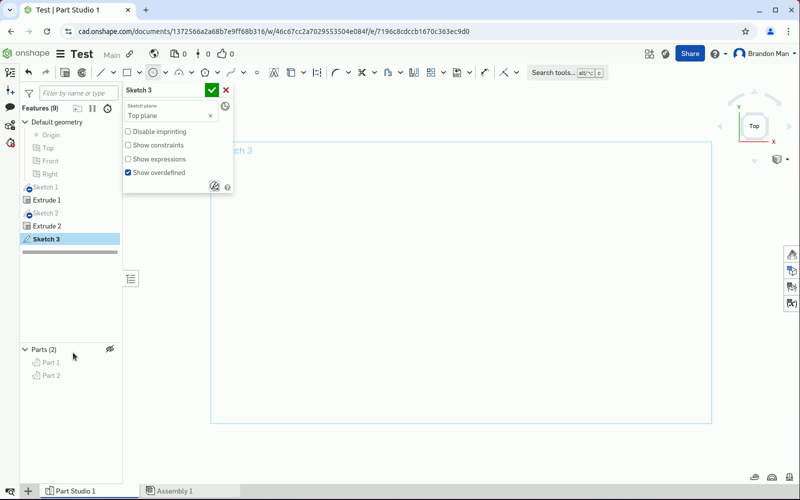
mouse_move(524, 282)
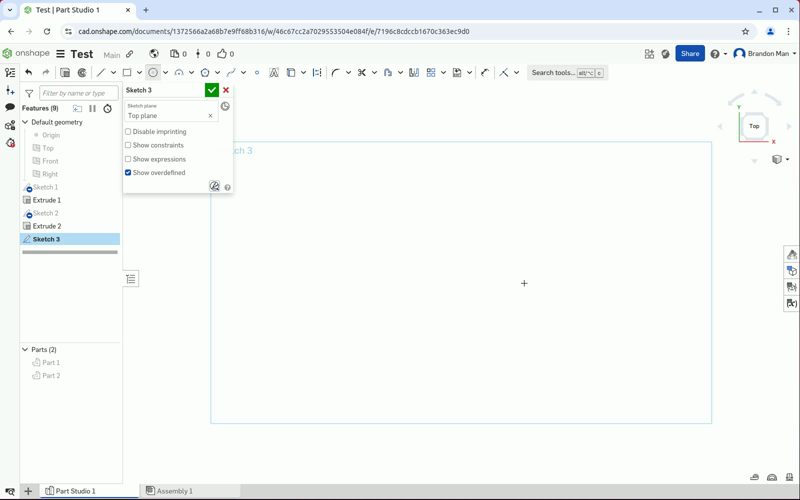
click(524, 282)
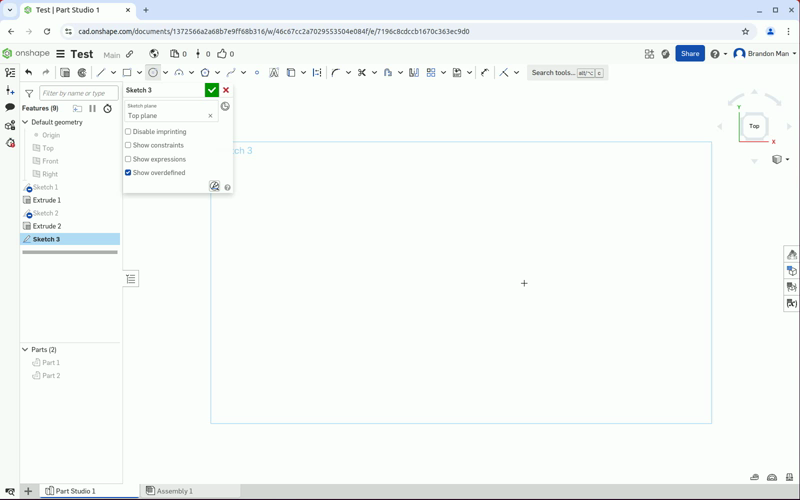
key_up(shift)
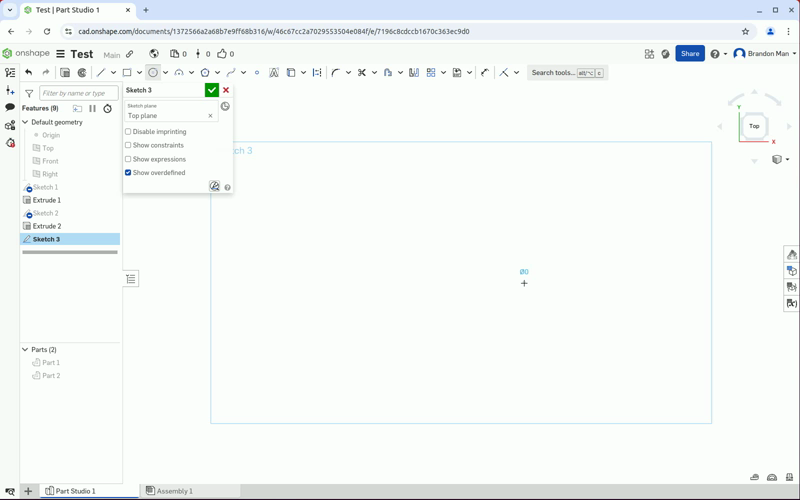
mouse_move(551, 282)
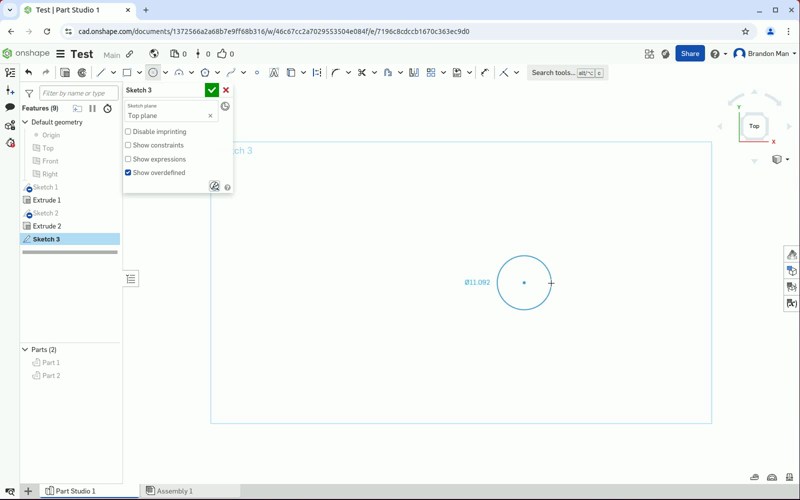
click(551, 282)
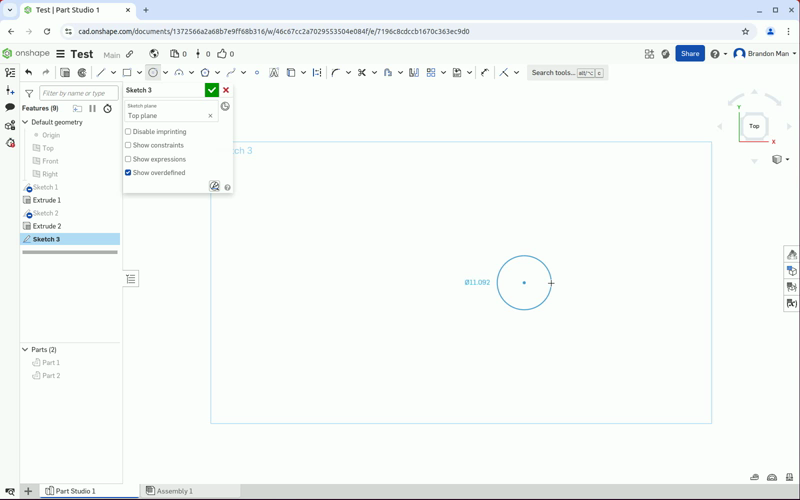
key(esc)
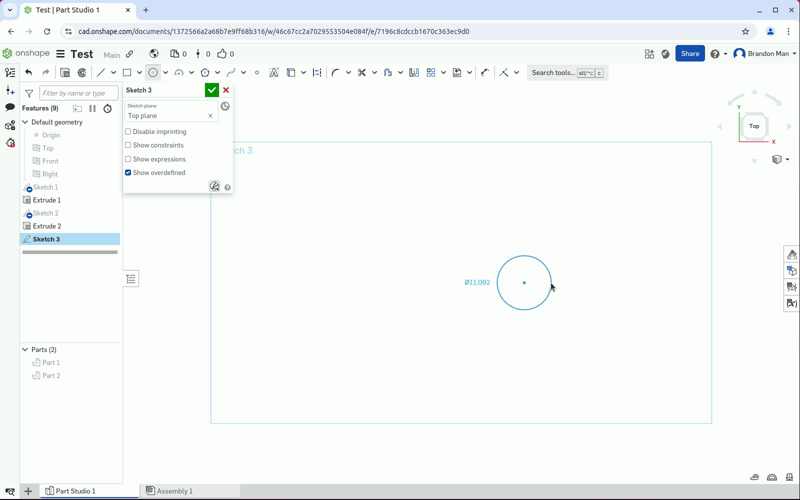
key(c)
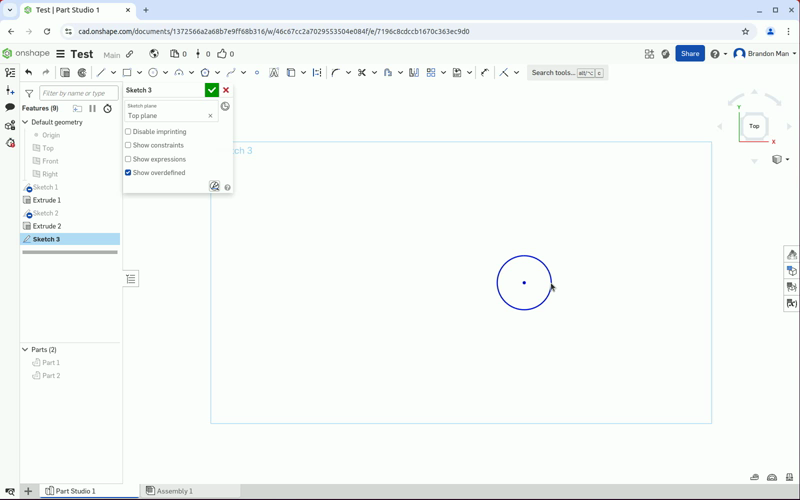
key_down(shift)
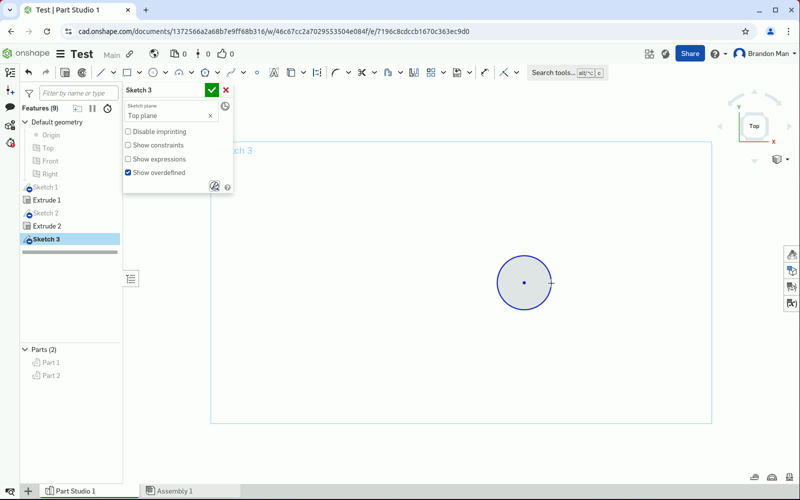
mouse_move(524, 282)
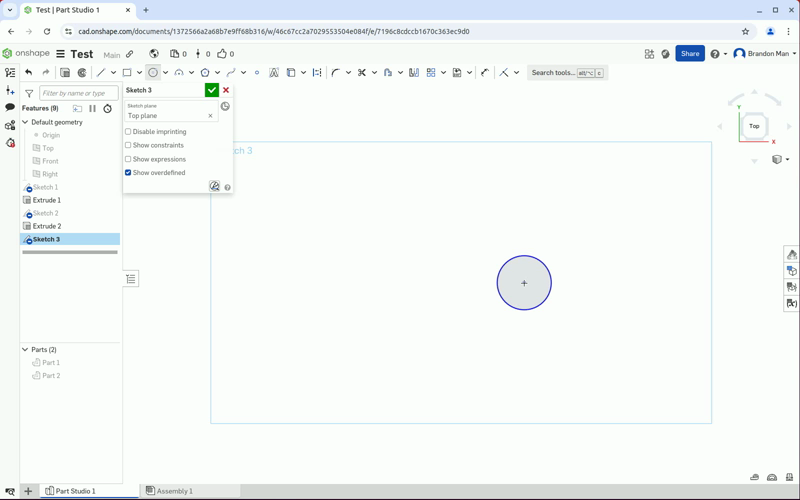
click(524, 282)
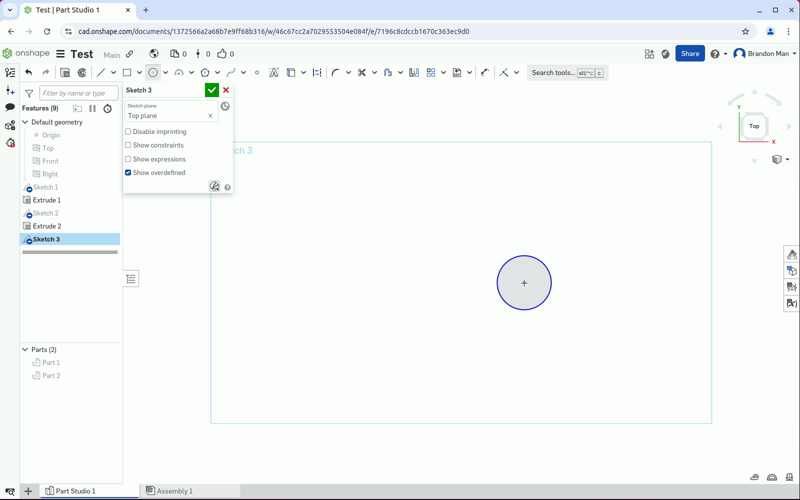
key_up(shift)
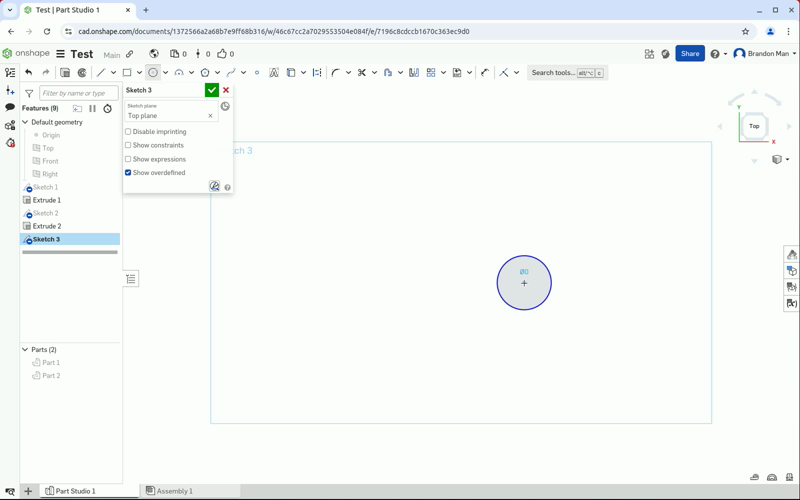
mouse_move(543, 282)
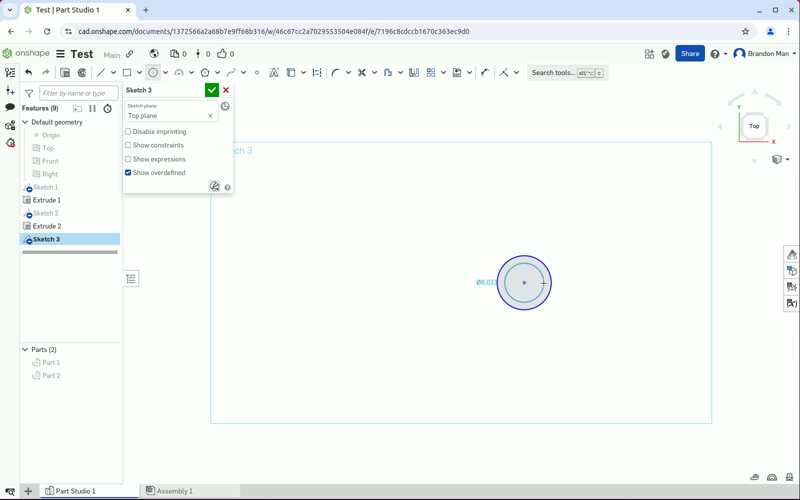
click(543, 282)
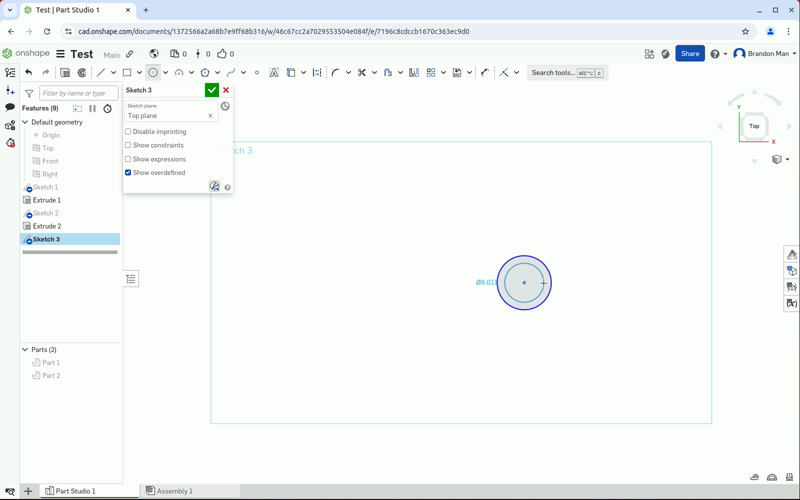
key(esc)
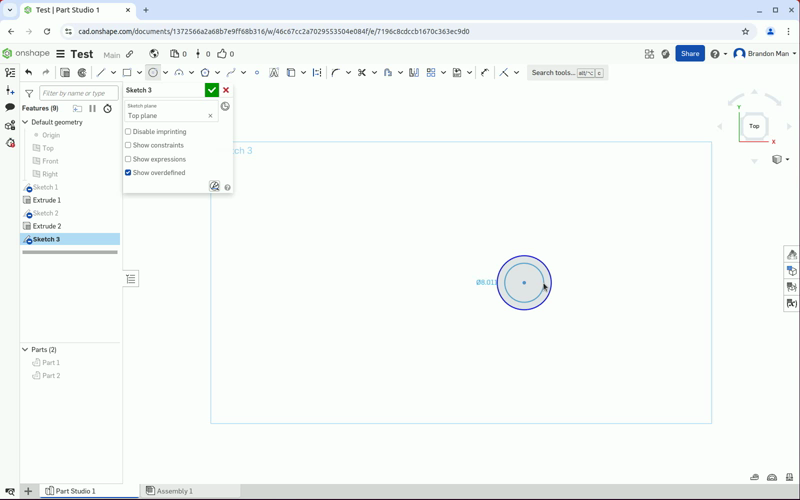
mouse_move(500, 283)
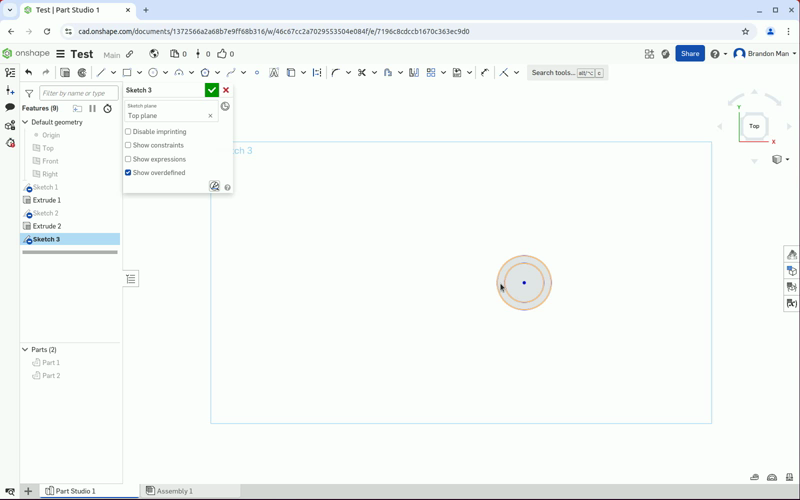
scroll(6)
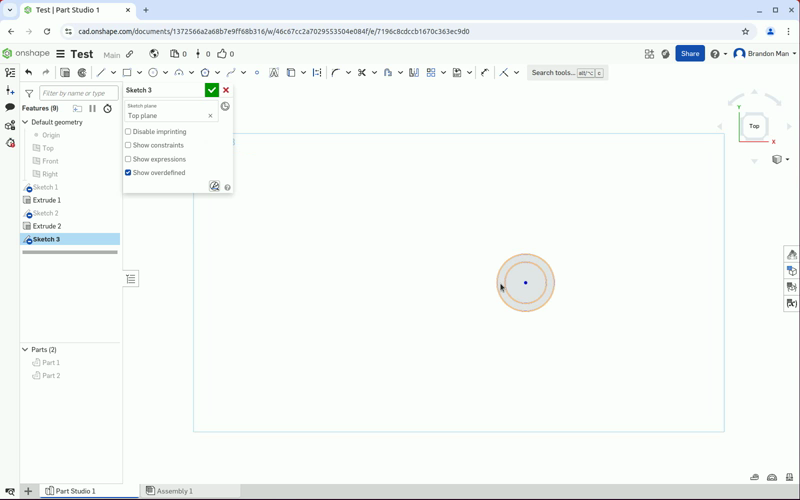
scroll(6)
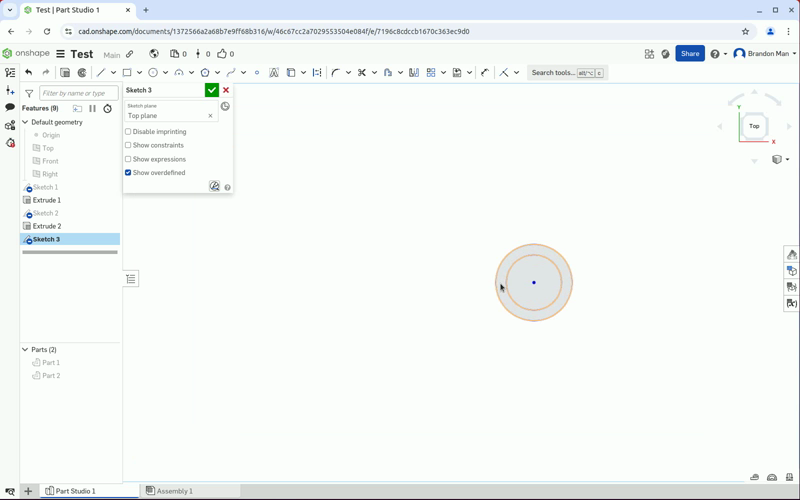
scroll(6)
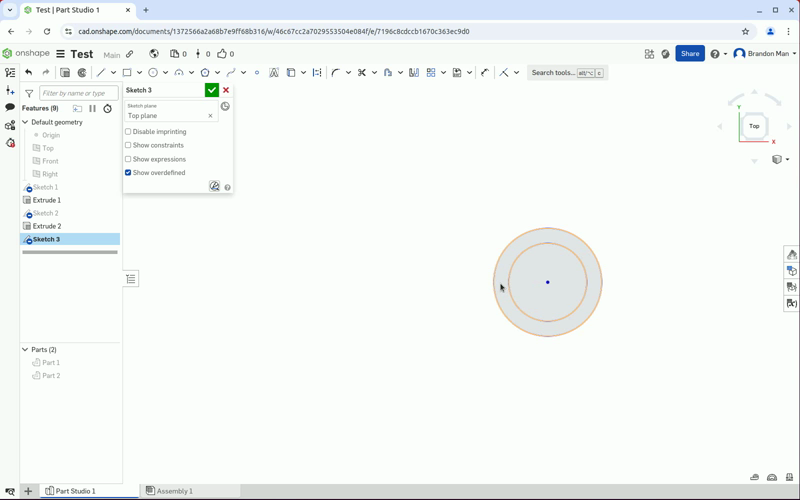
scroll(6)
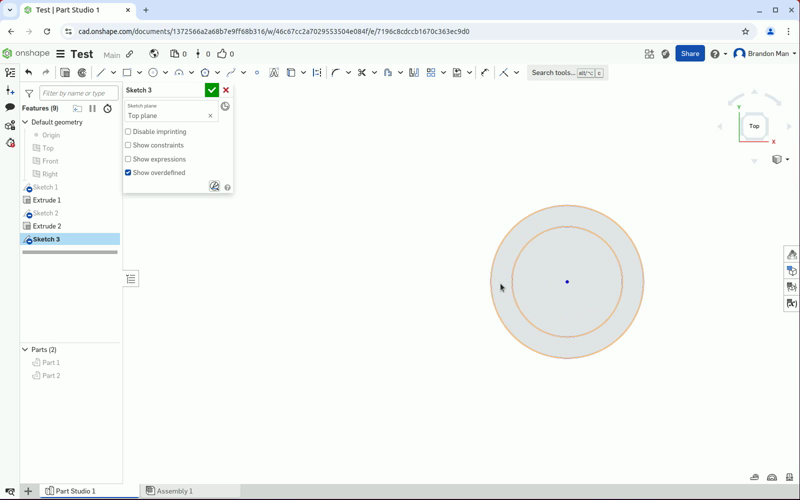
scroll(6)
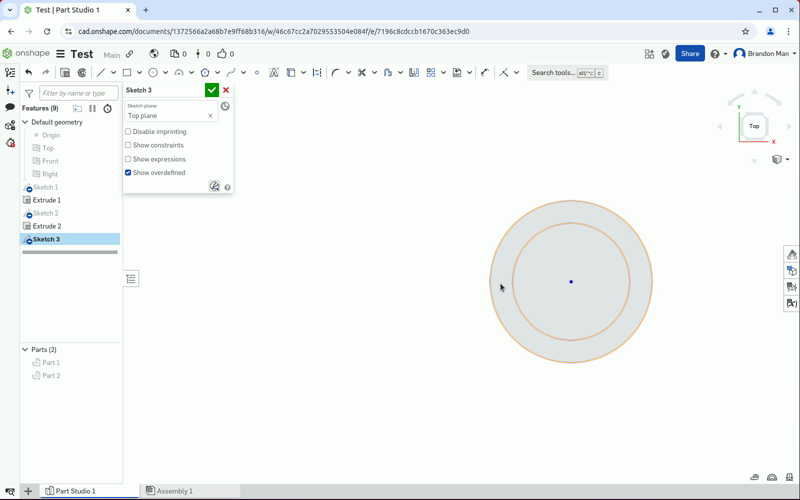
scroll(6)
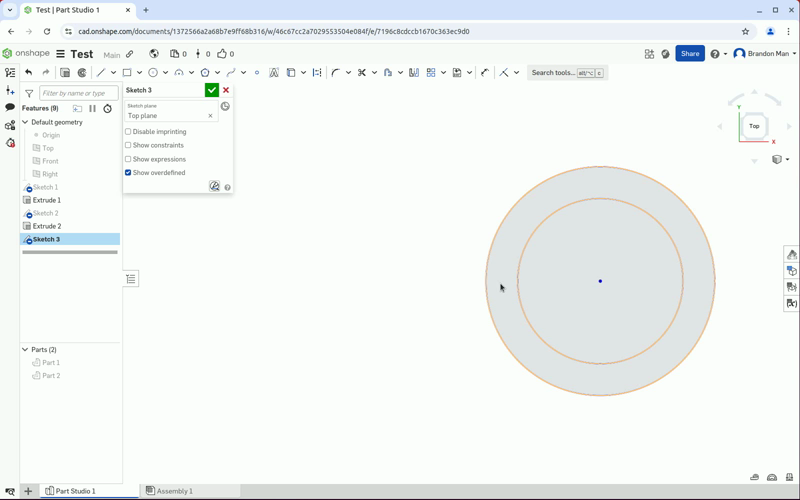
scroll(6)
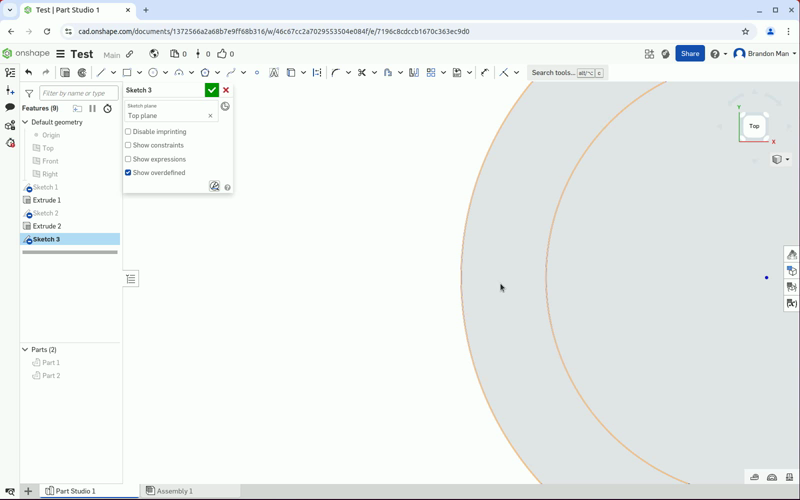
click(500, 283)
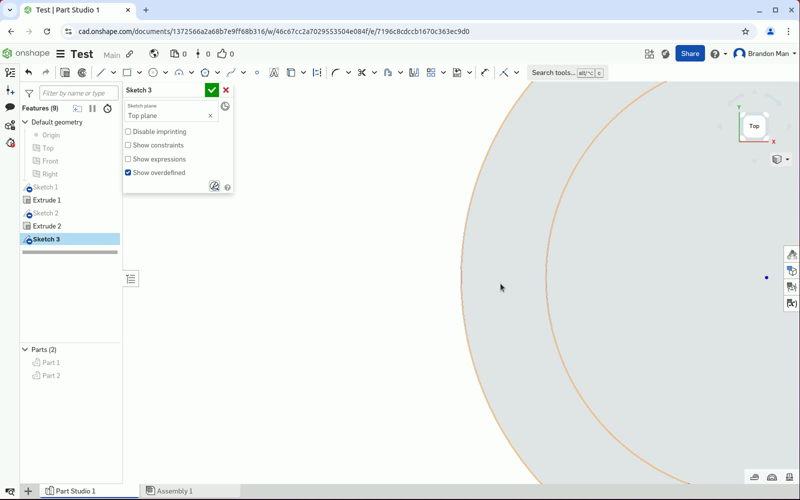
scroll(-6)
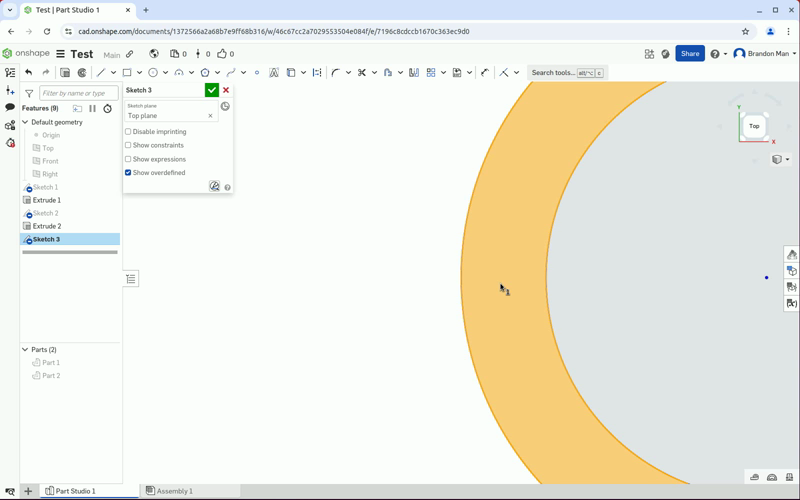
scroll(-6)
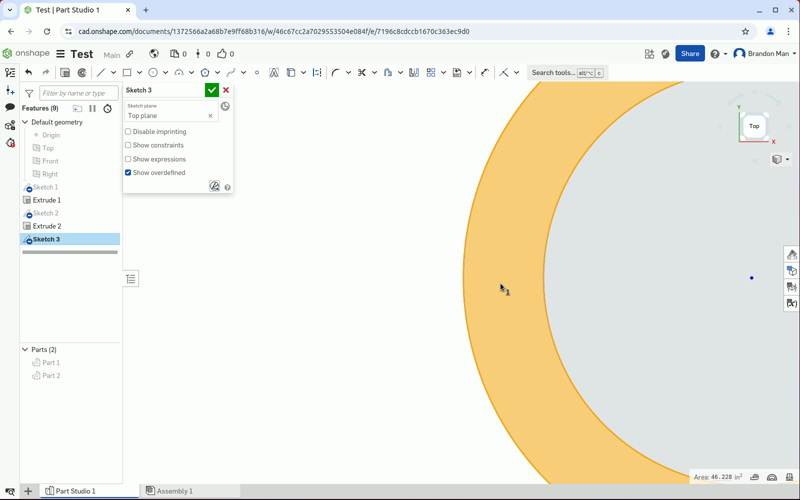
scroll(-6)
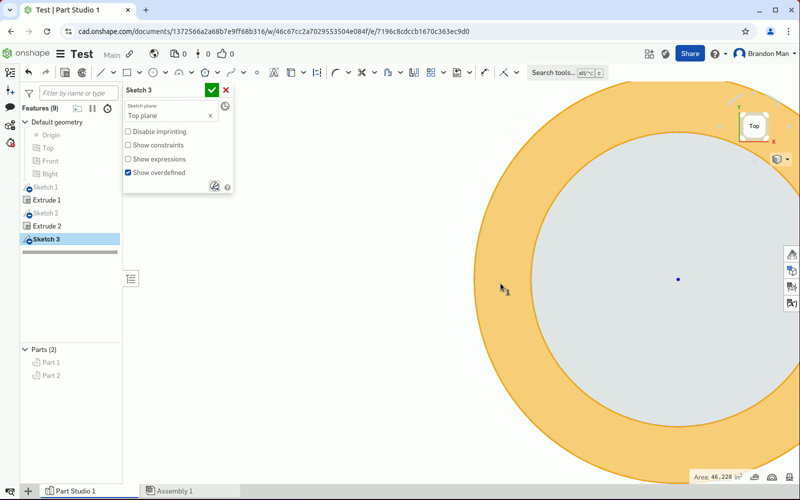
scroll(-6)
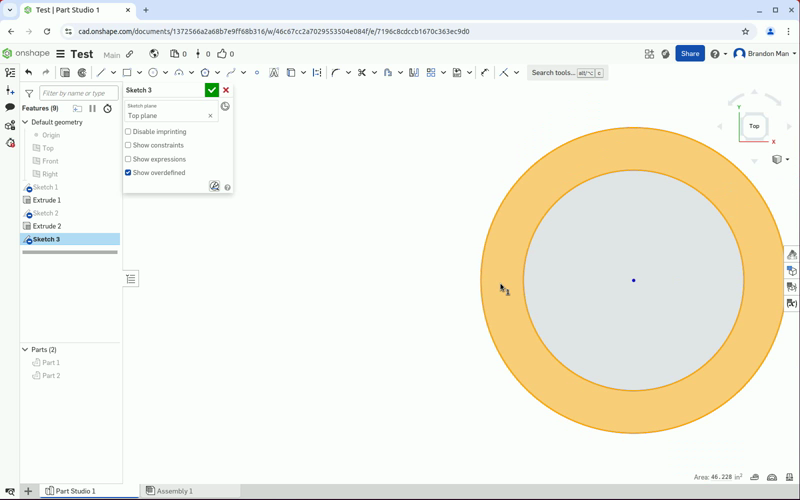
scroll(-6)
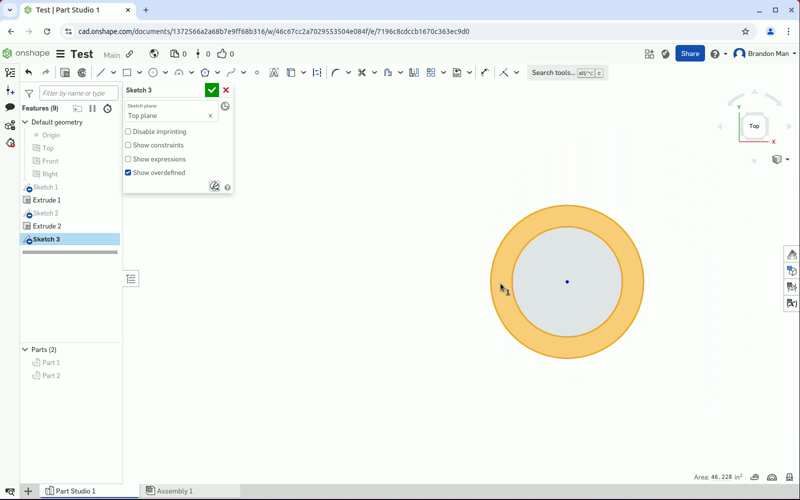
scroll(-6)
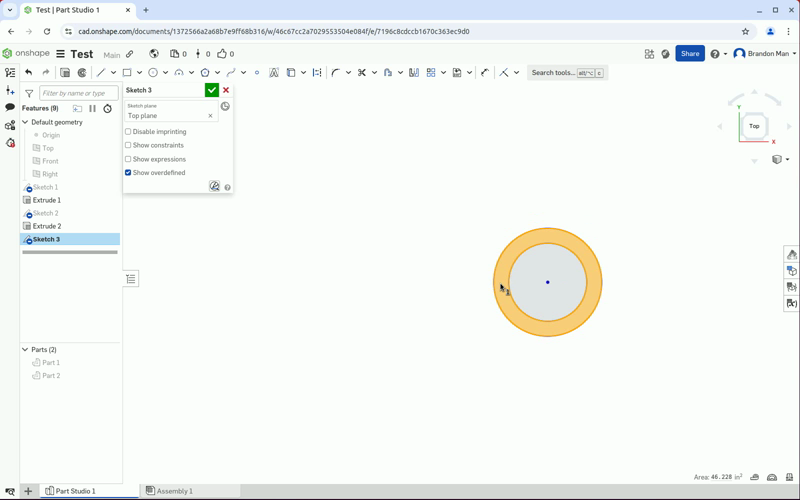
scroll(-6)
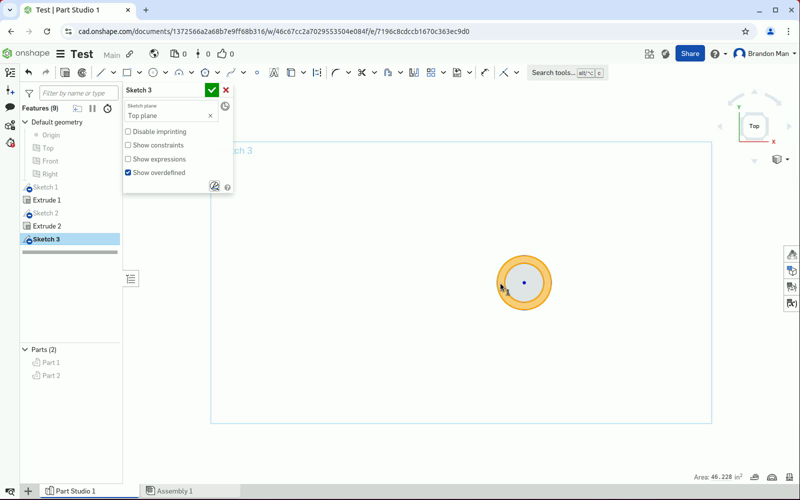
mouse_move(73, 352)
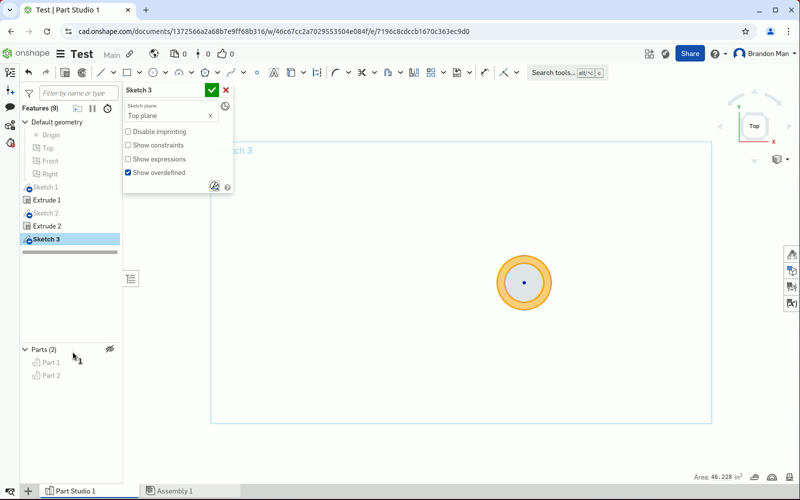
key(shift+y)
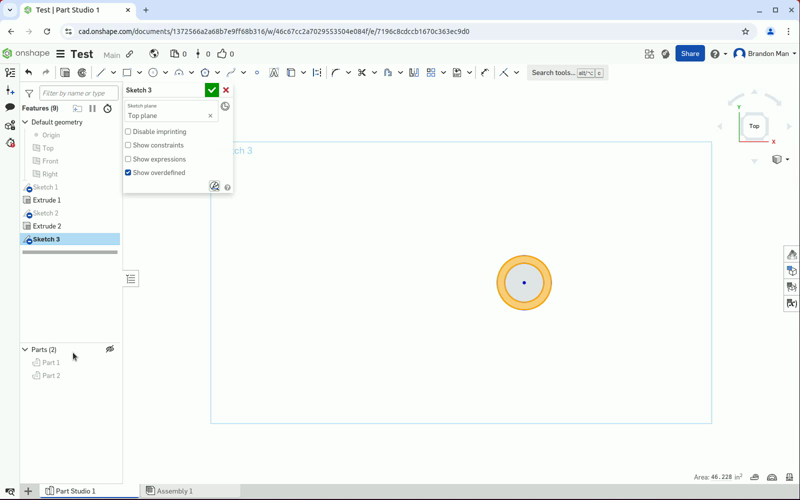
key(shift+e)
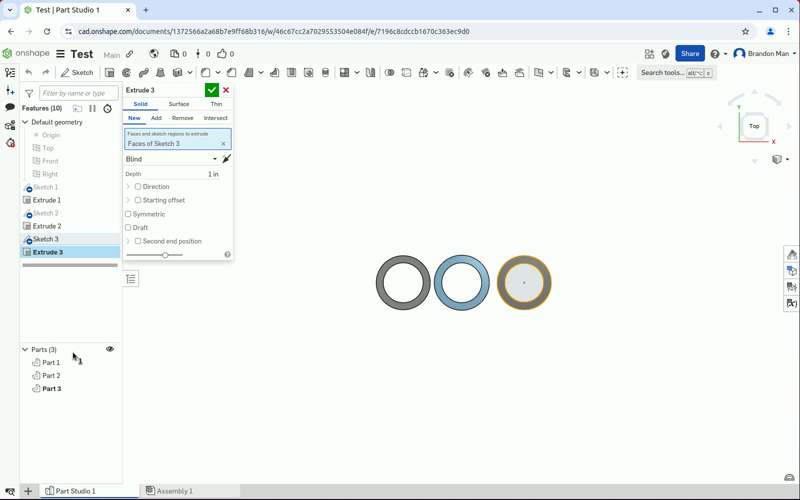
mouse_move(143, 106)
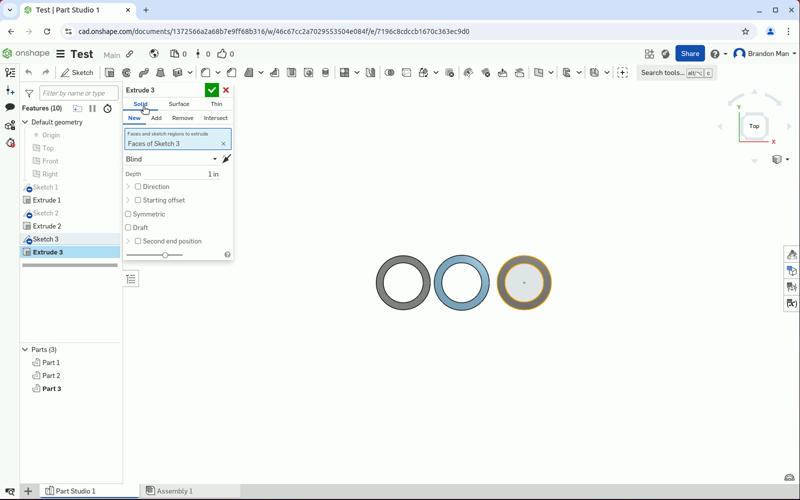
click(143, 106)
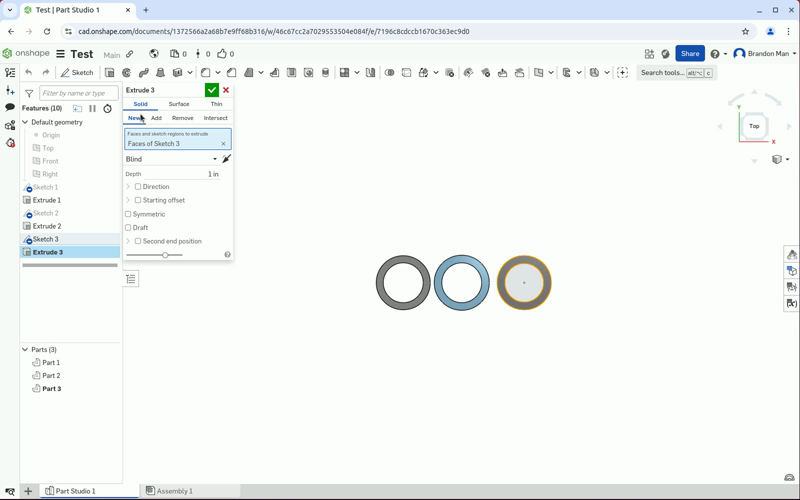
mouse_move(137, 120)
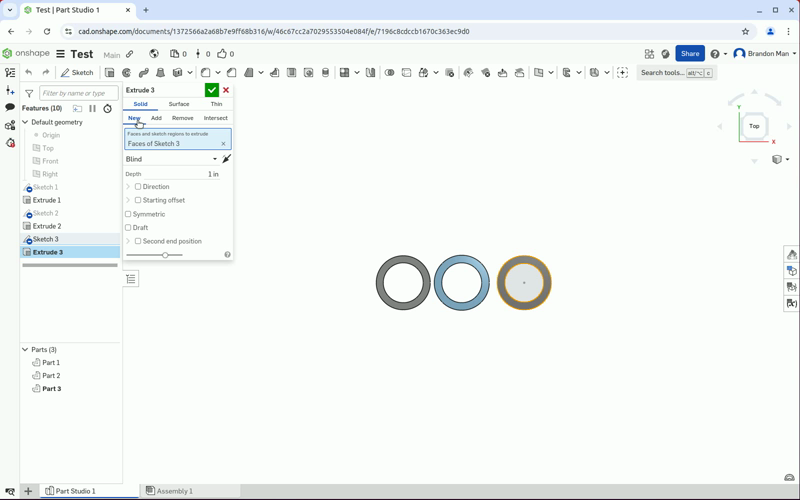
click(137, 120)
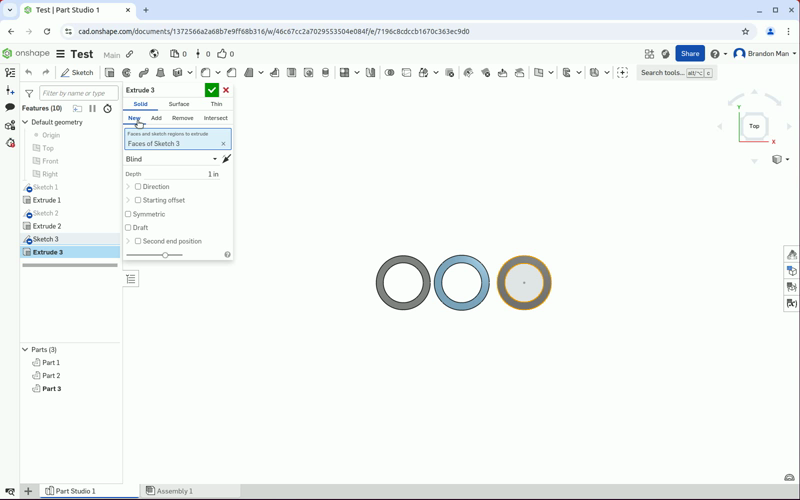
key(tab, 4)
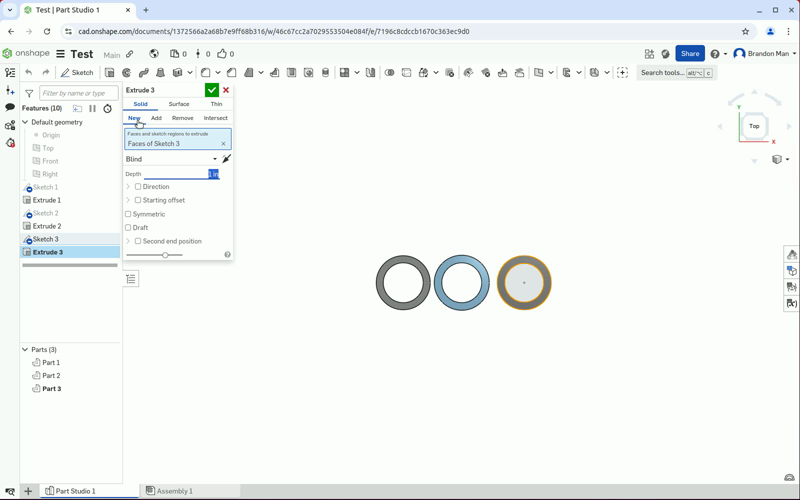
text(13.239)
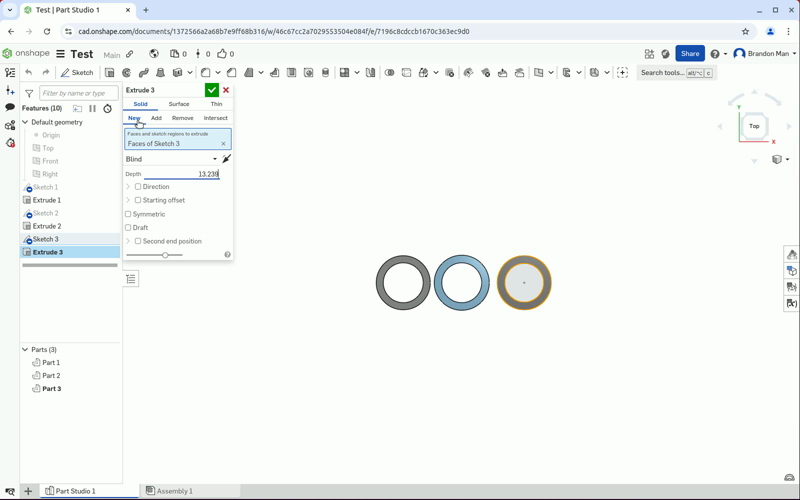
key(enter)
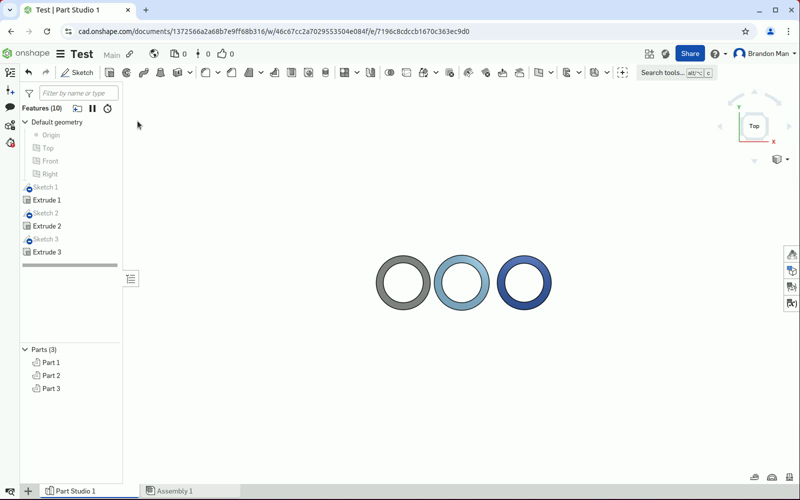
key(shift+h)
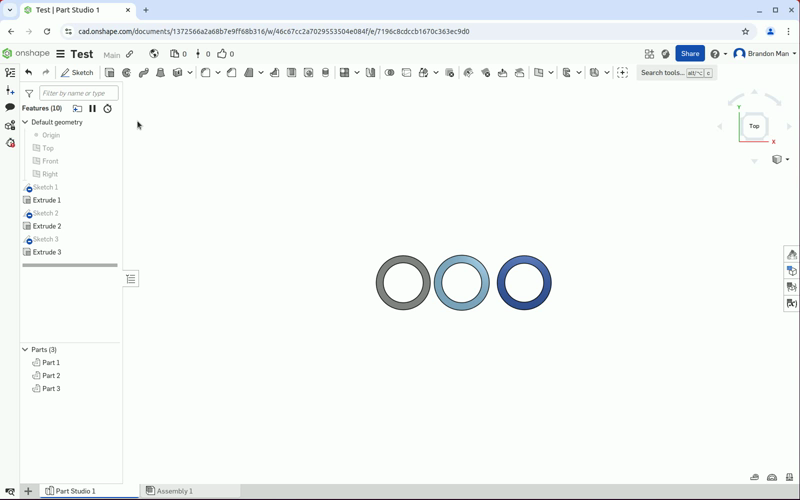
key(shift+h)
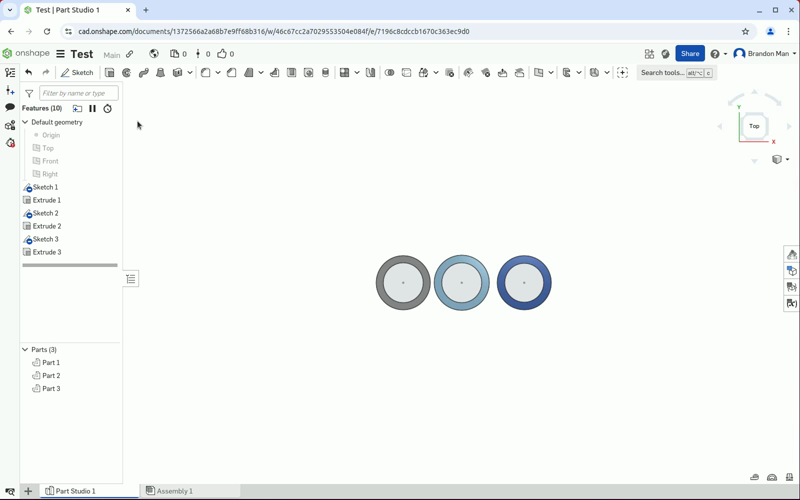
key(shift+7)
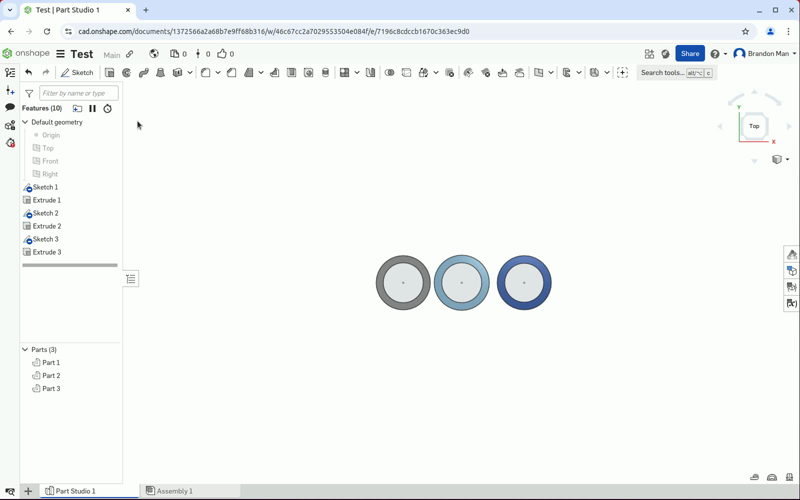
key(up, 3)
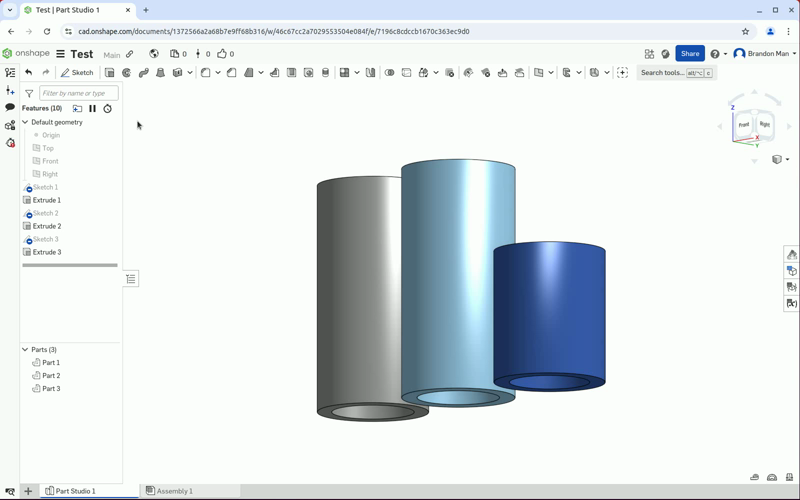
key(left, 3)
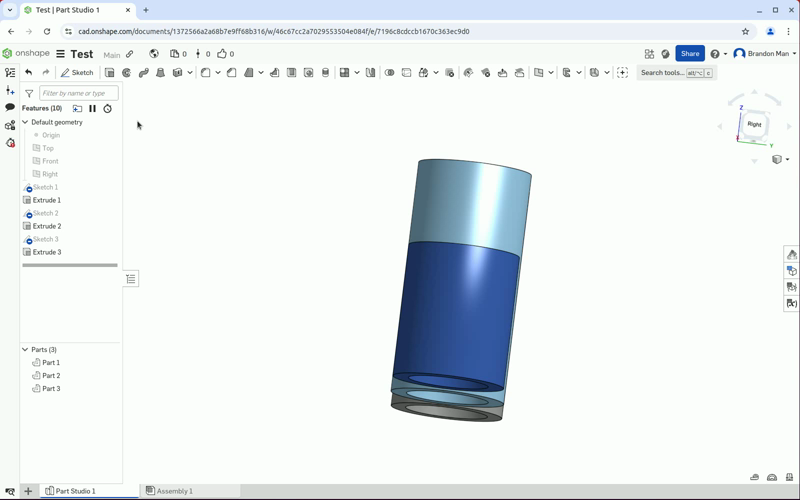
key(right, 3)
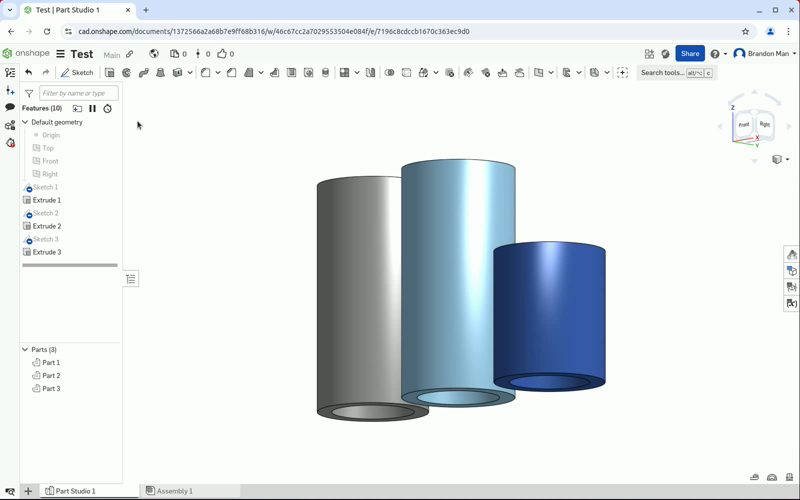
key(down, 3)
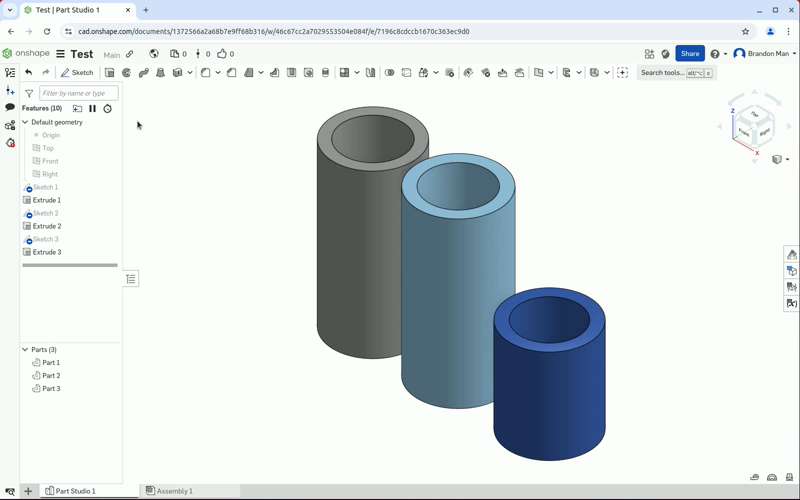
mouse_move(73, 189)
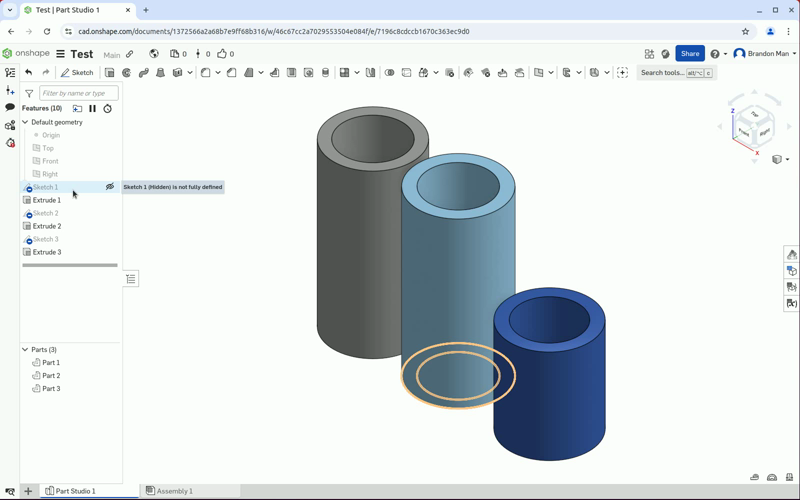
click(73, 189)